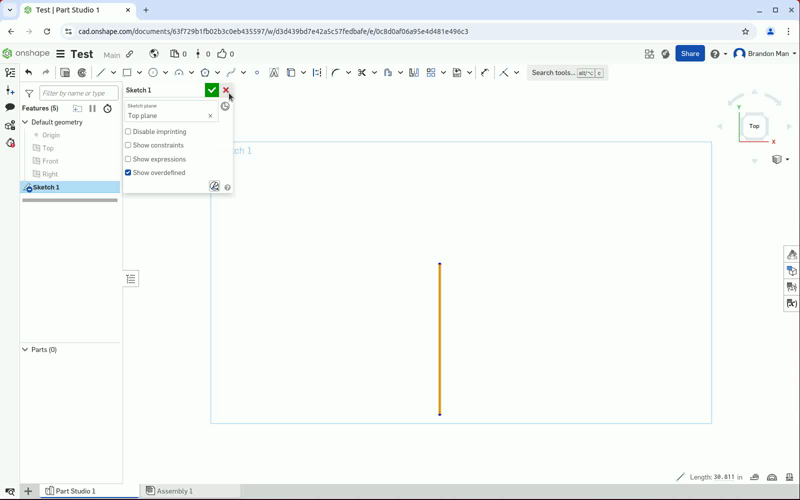
key(shift+h)
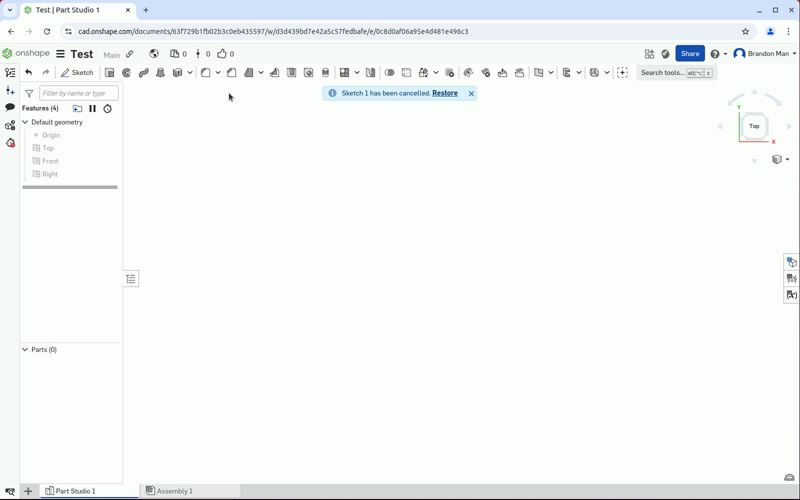
mouse_move(73, 352)
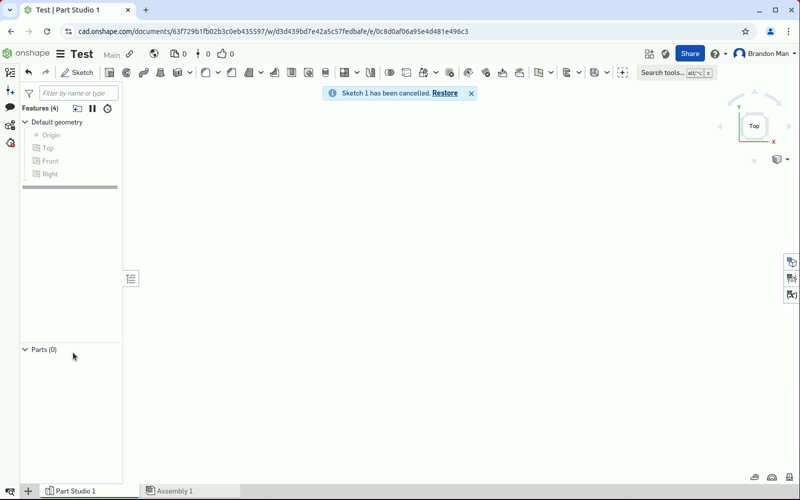
key(y)
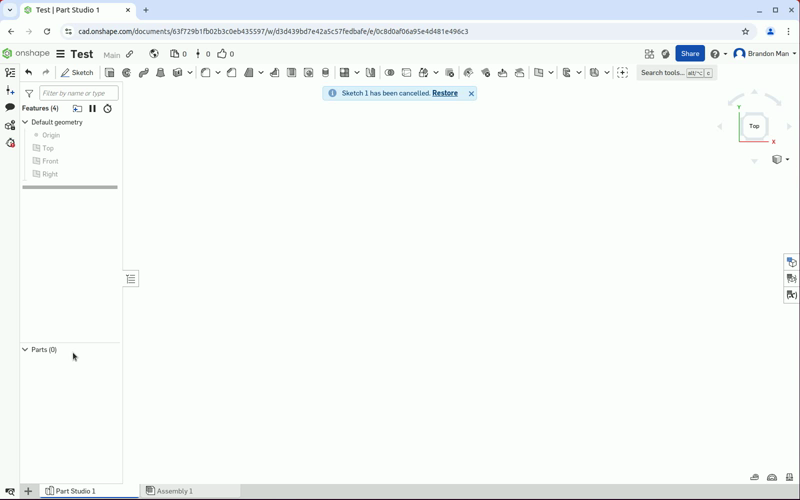
key(shift+p)
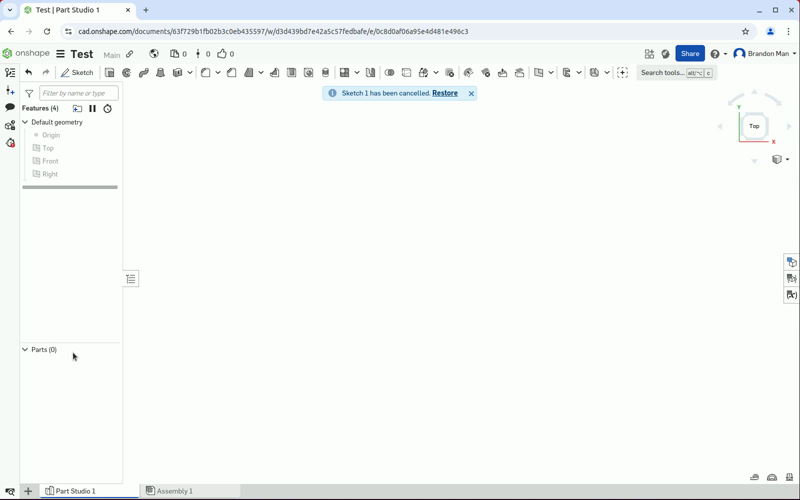
key(space)
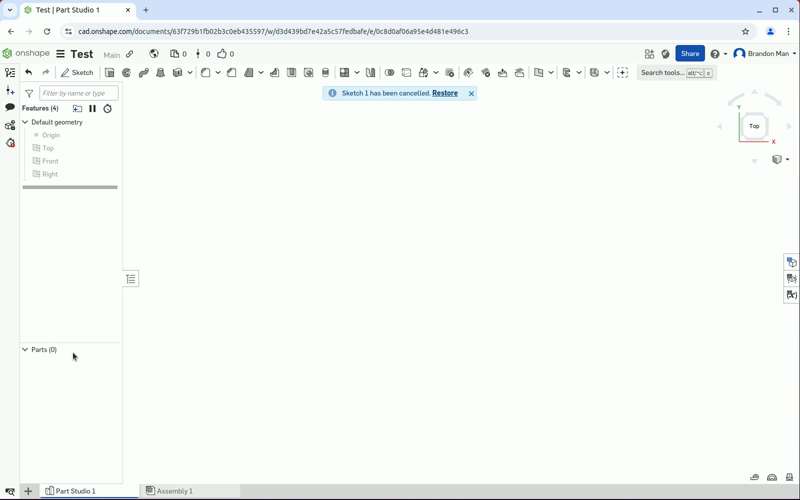
key_down(shift)
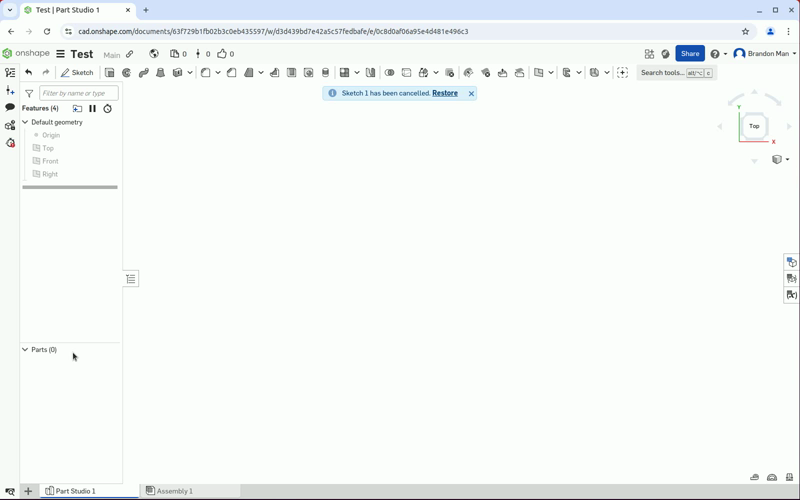
key(up)
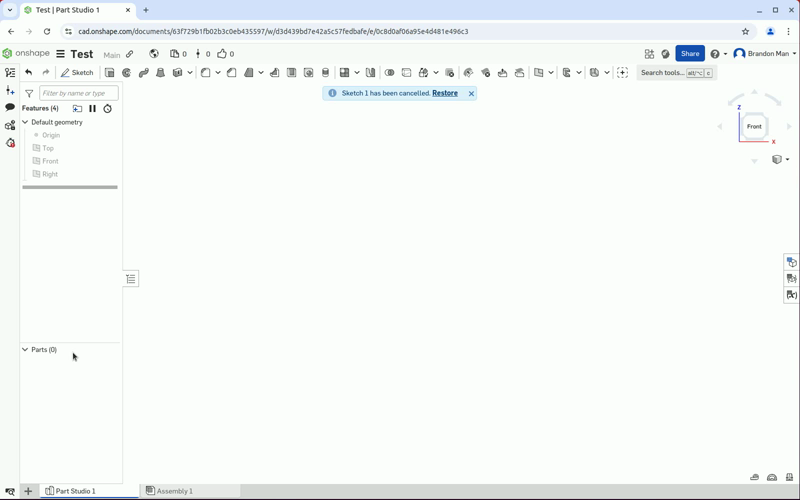
key_up(shift)
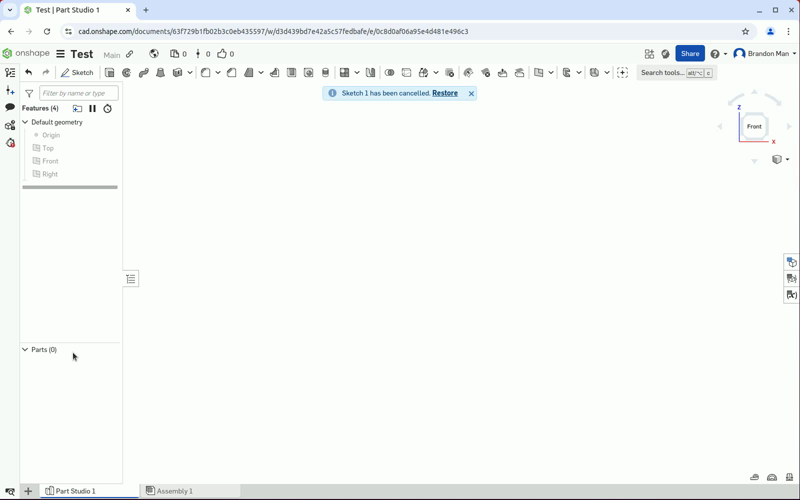
mouse_move(73, 352)
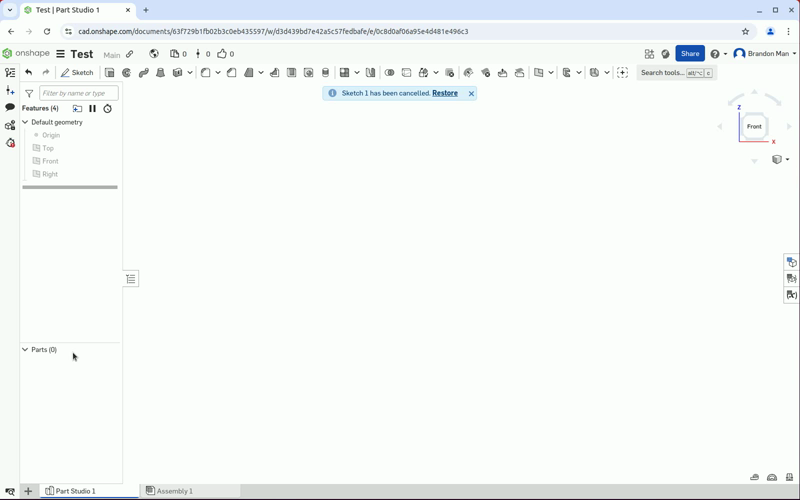
key(shift+y)
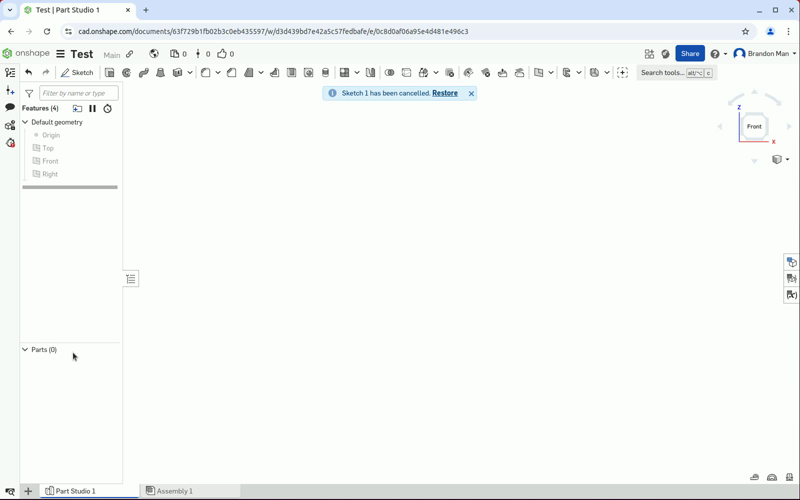
key(shift+s)
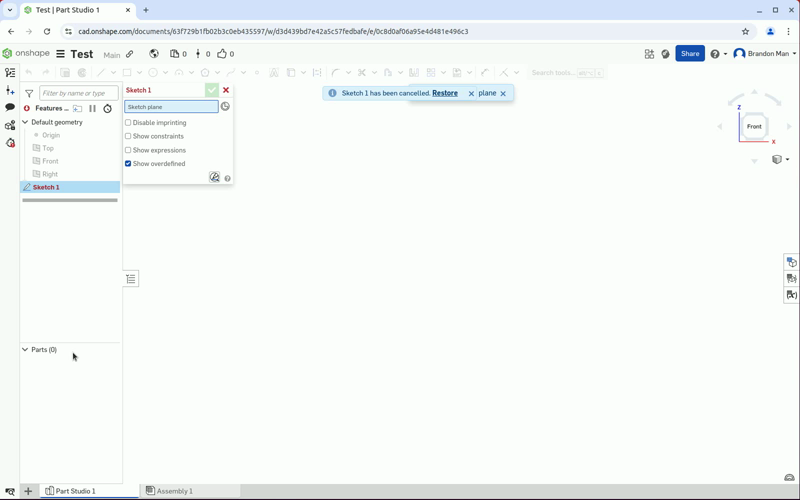
mouse_move(73, 163)
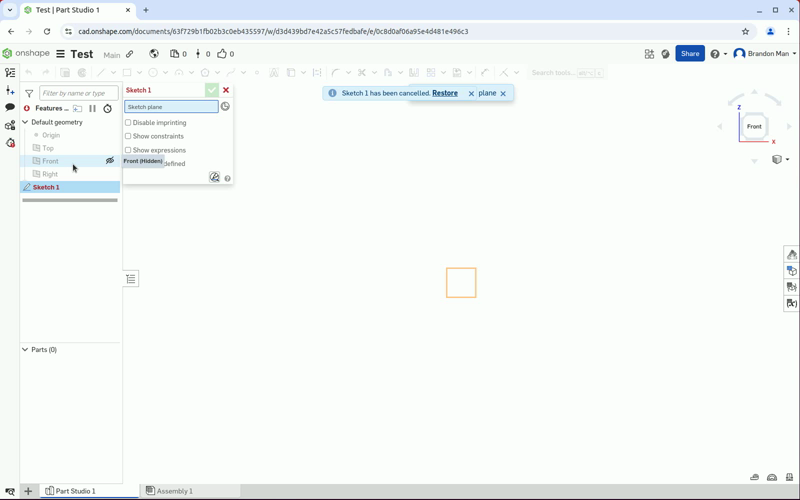
click(73, 163)
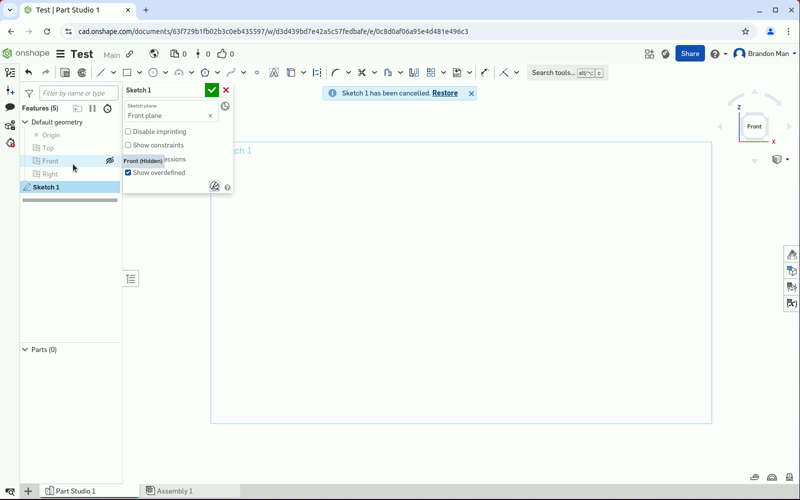
mouse_move(73, 352)
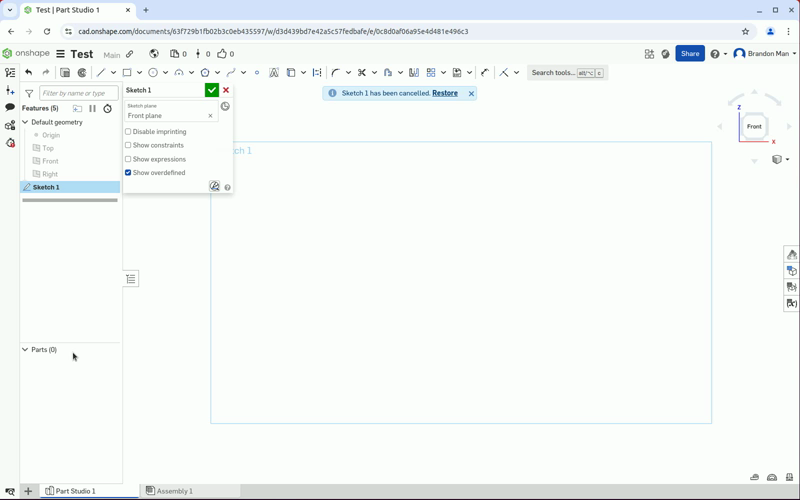
key(y)
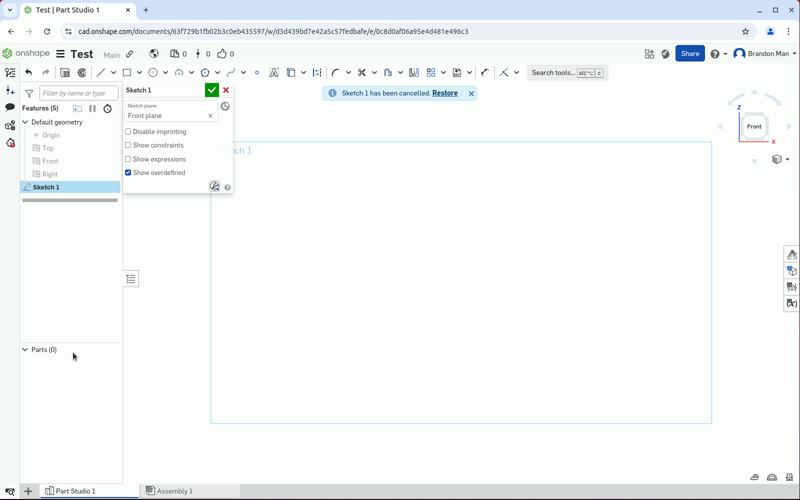
key(l)
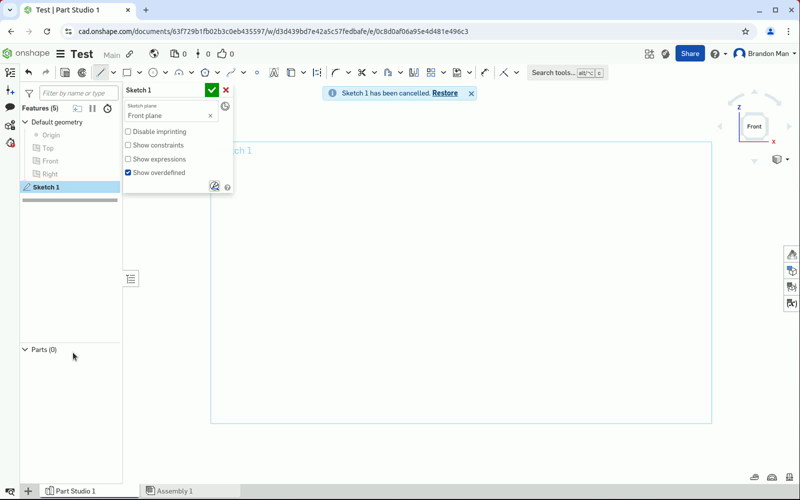
key_down(shift)
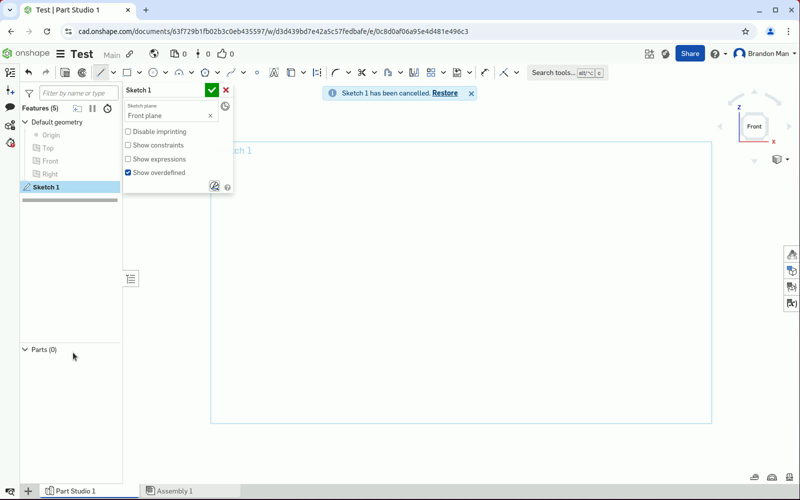
mouse_move(444, 282)
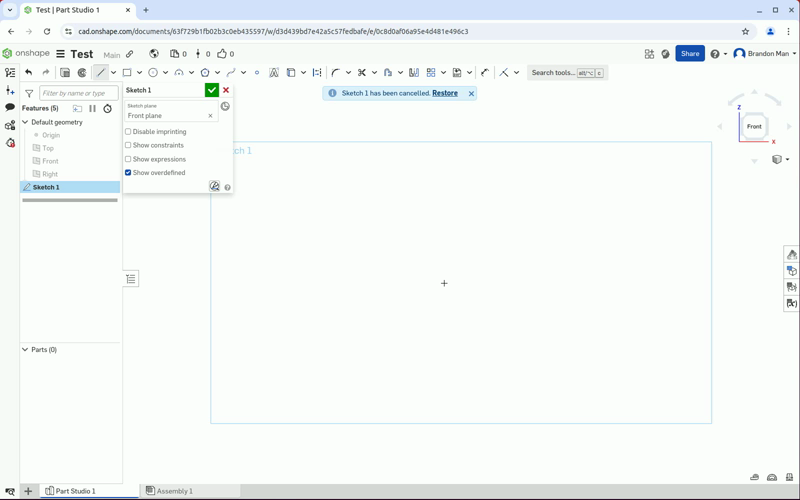
click(444, 282)
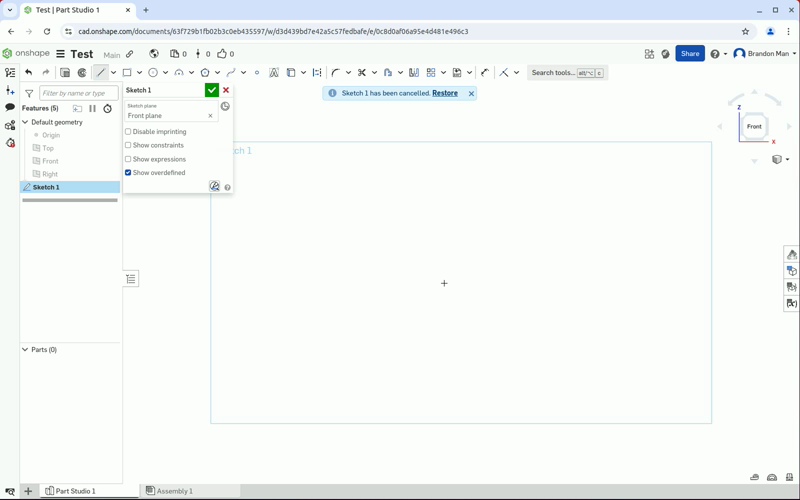
key_up(shift)
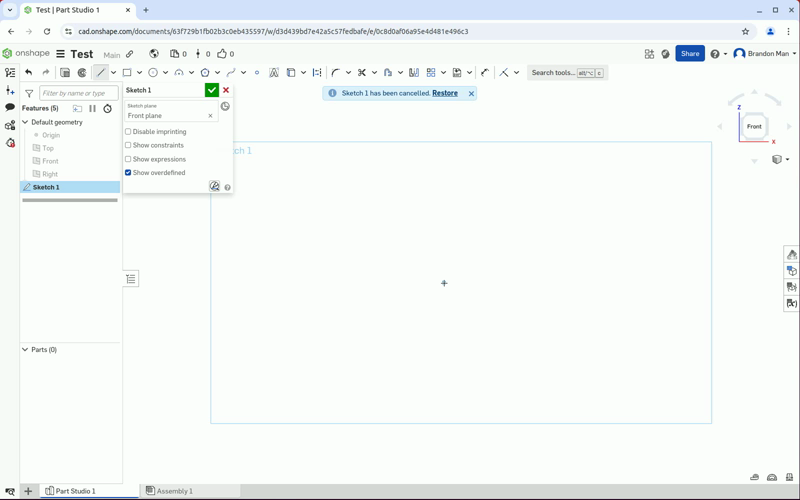
key_down(shift)
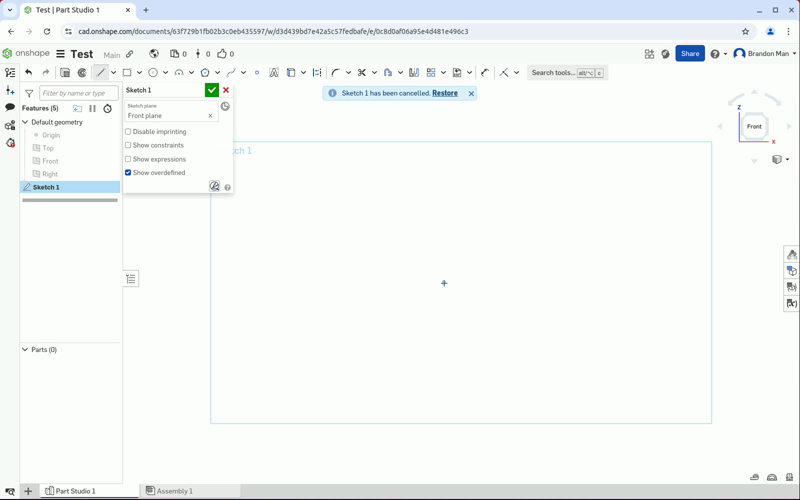
mouse_move(474, 282)
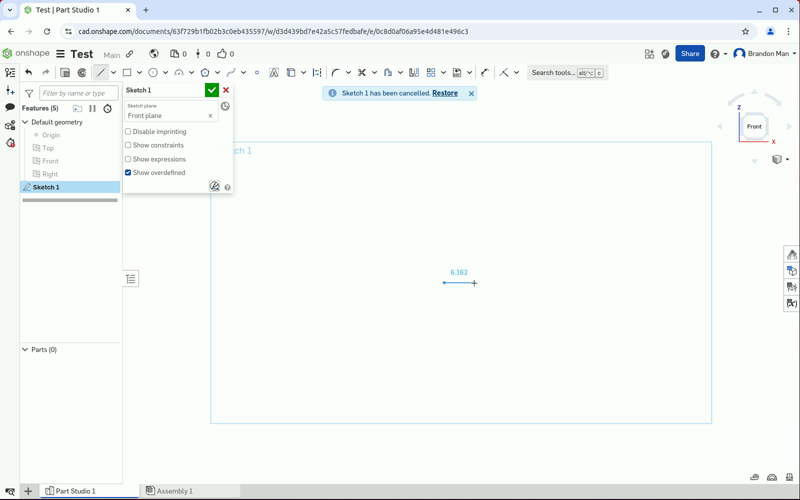
mouse_move(461, 282)
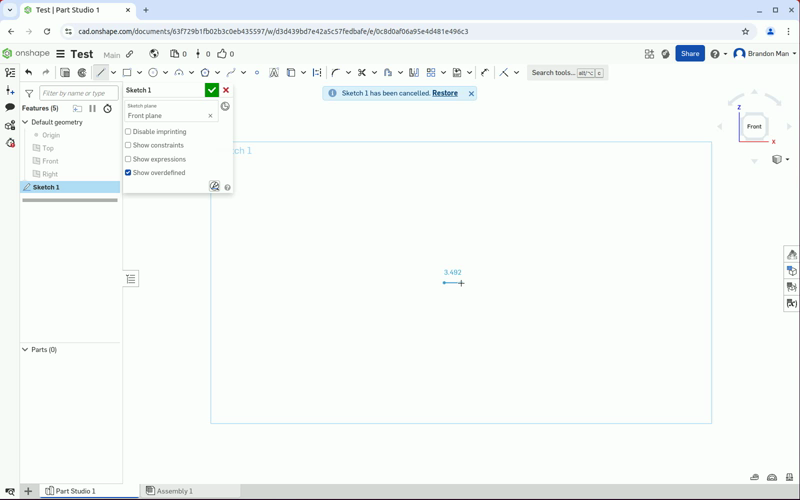
click(461, 282)
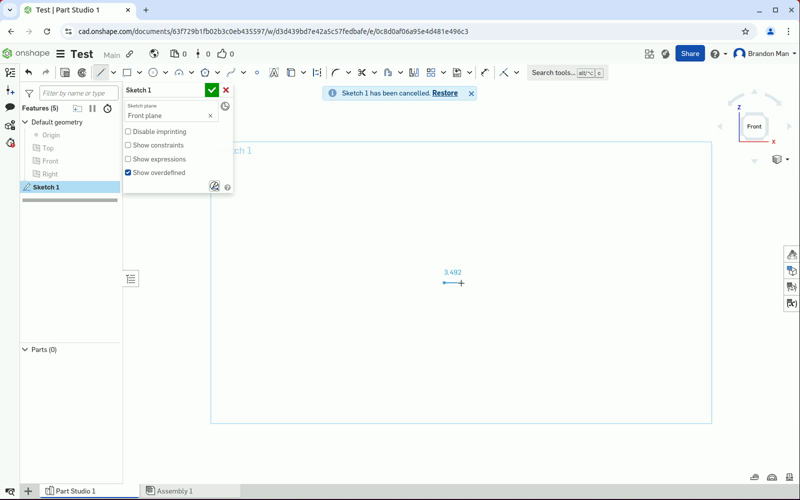
key_up(shift)
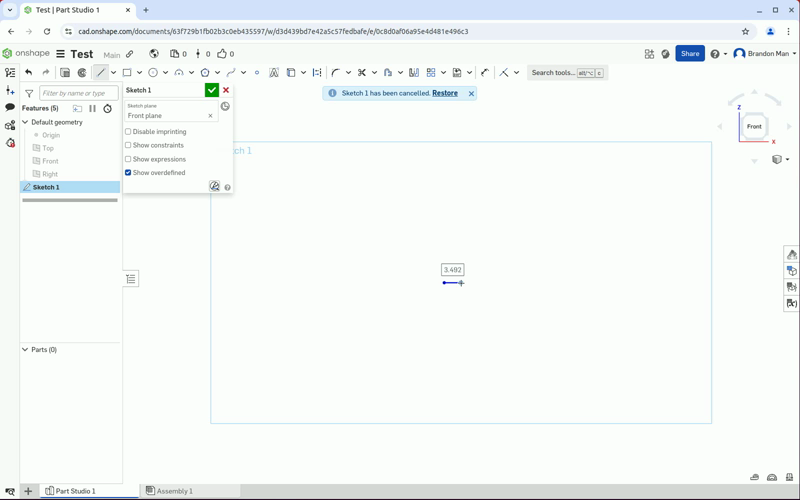
key_down(shift)
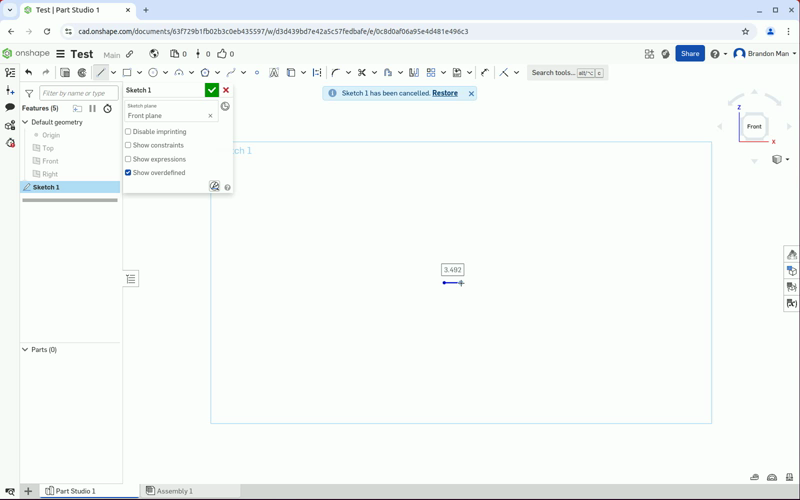
mouse_move(461, 186)
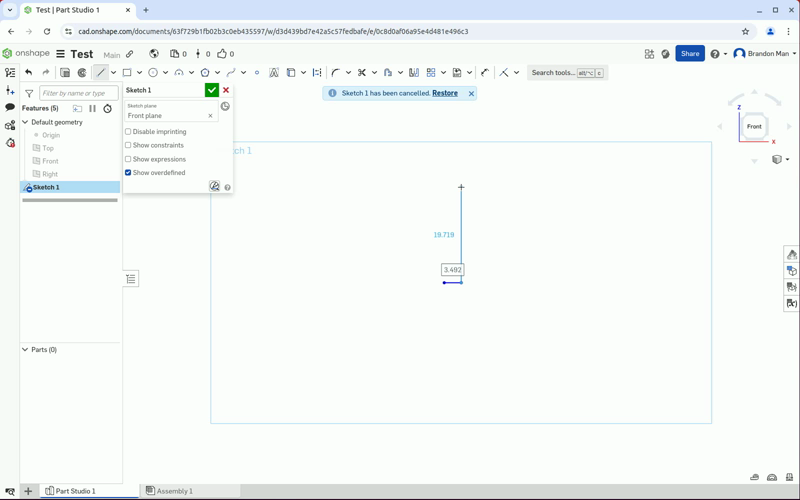
click(461, 186)
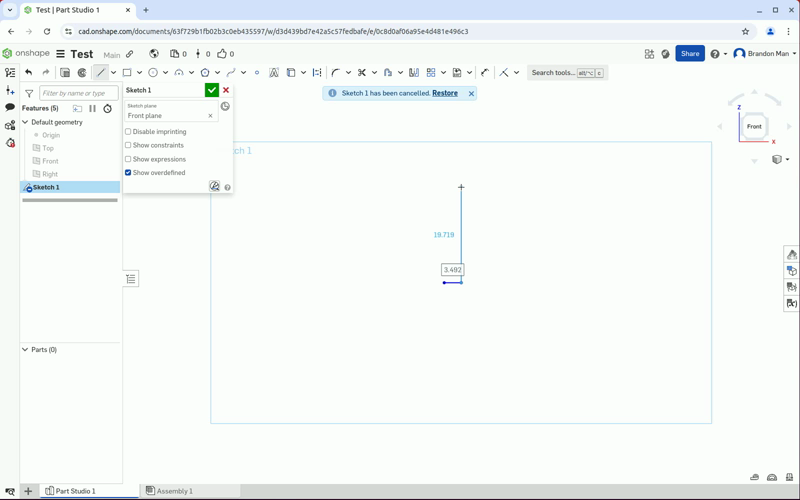
key_up(shift)
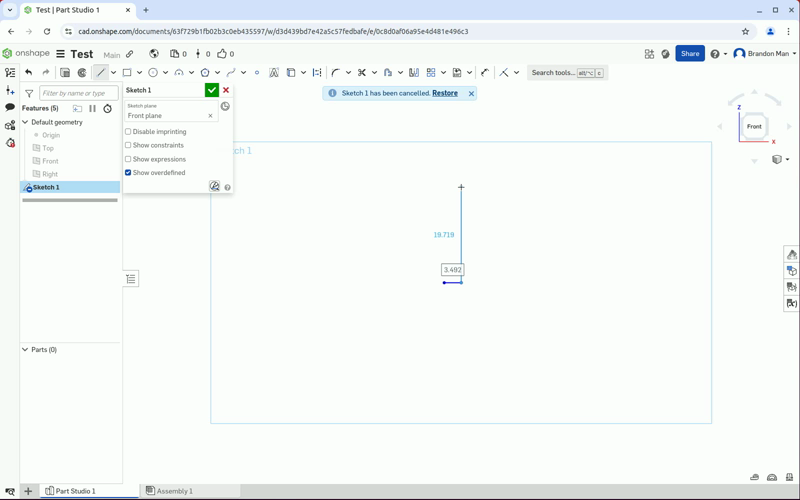
key_down(shift)
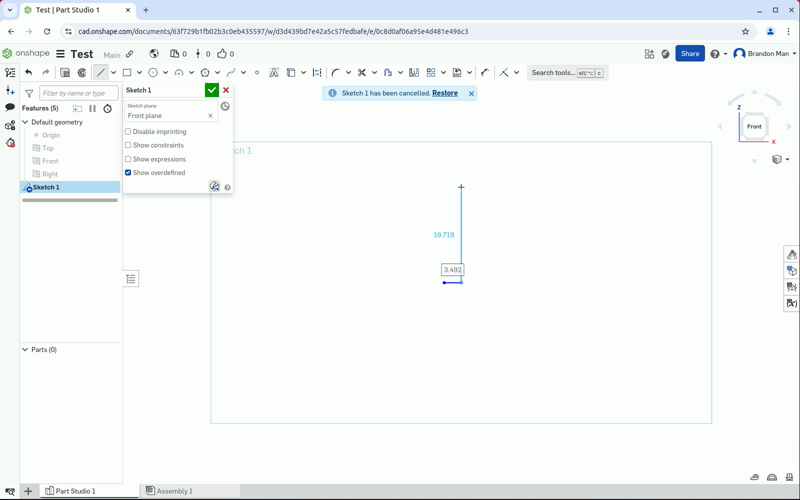
mouse_move(542, 186)
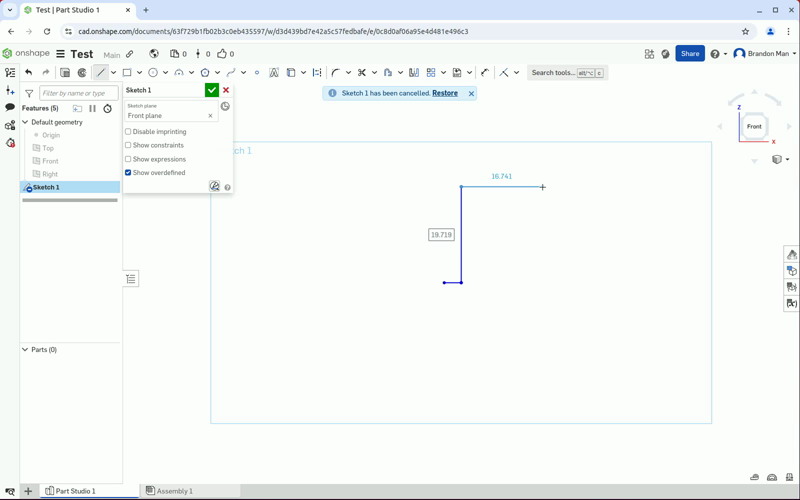
click(542, 186)
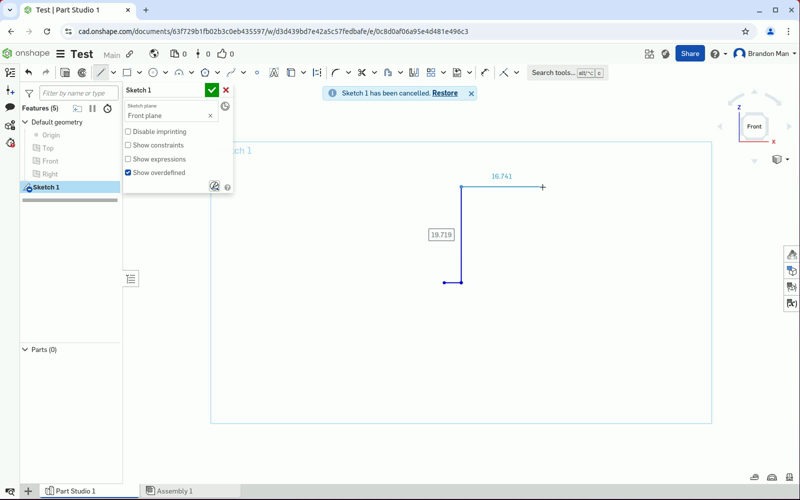
key_up(shift)
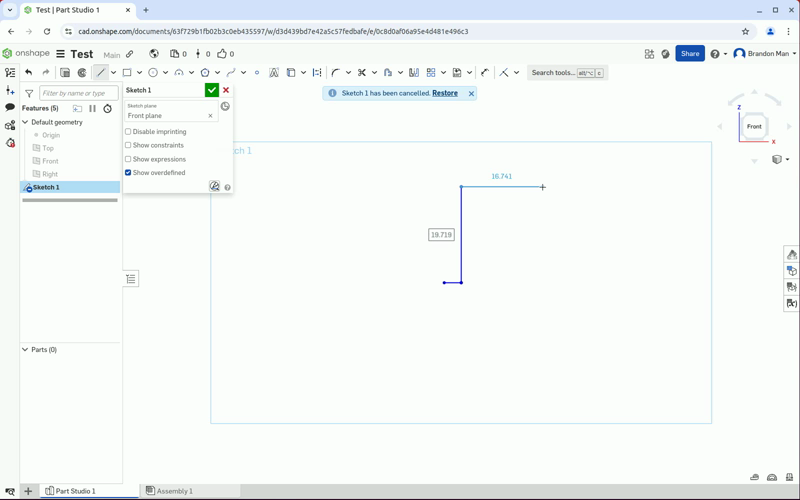
key_down(shift)
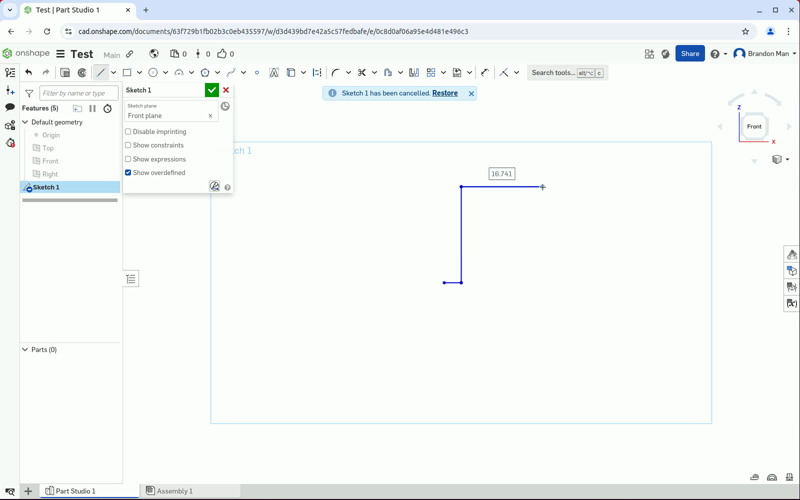
mouse_move(572, 186)
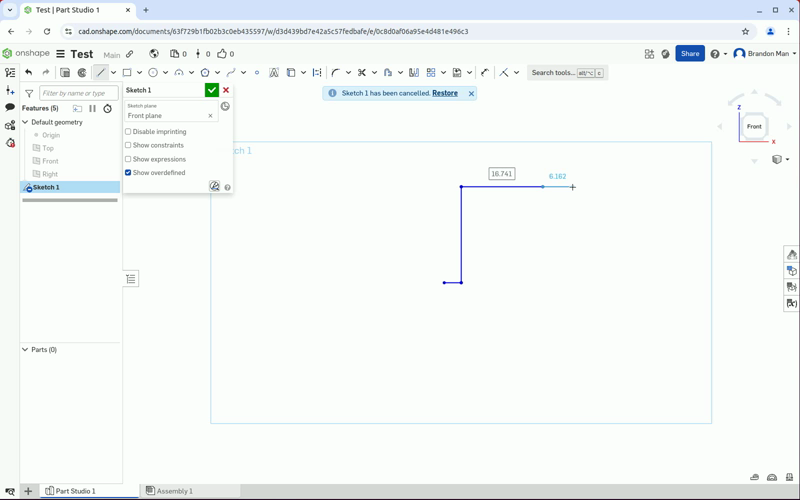
mouse_move(542, 170)
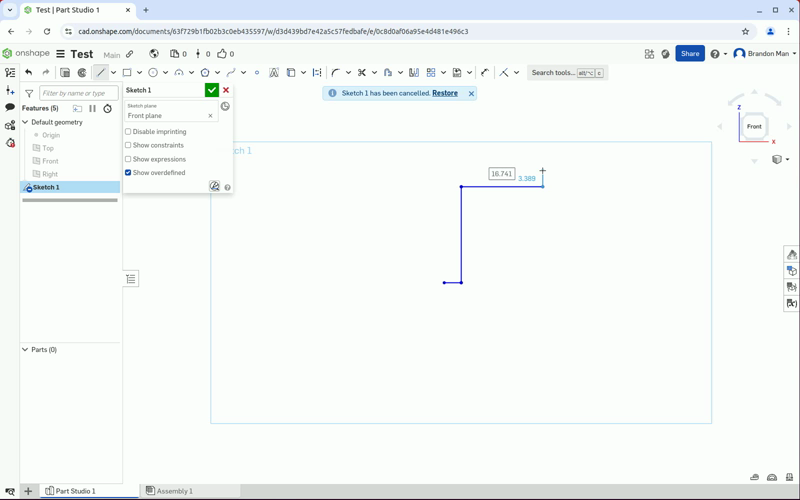
click(542, 170)
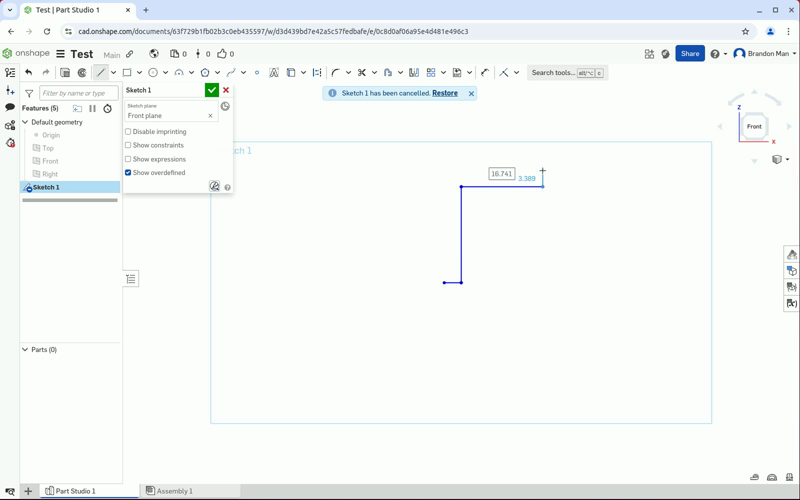
key_up(shift)
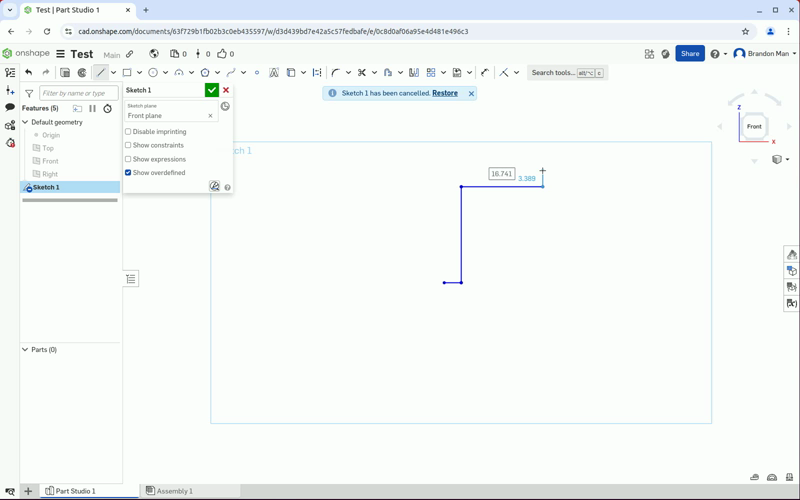
key_down(shift)
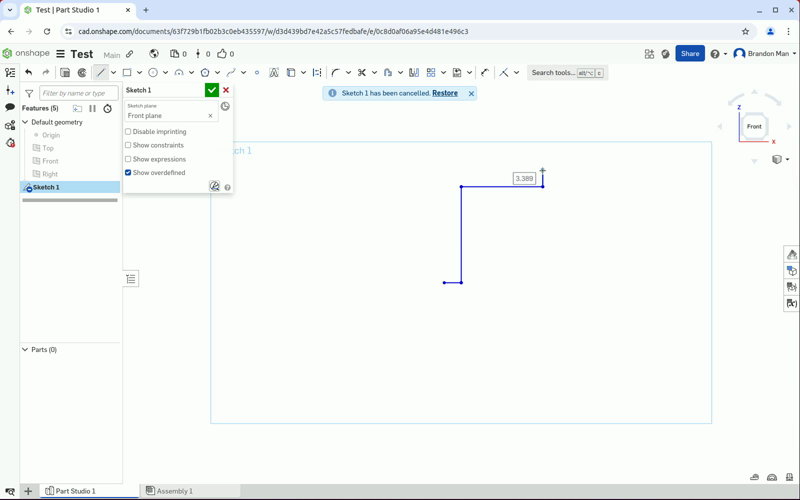
mouse_move(444, 170)
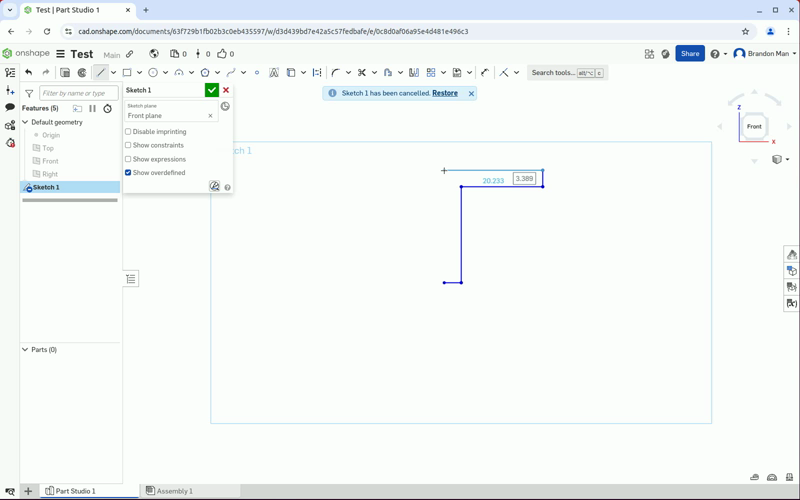
click(444, 170)
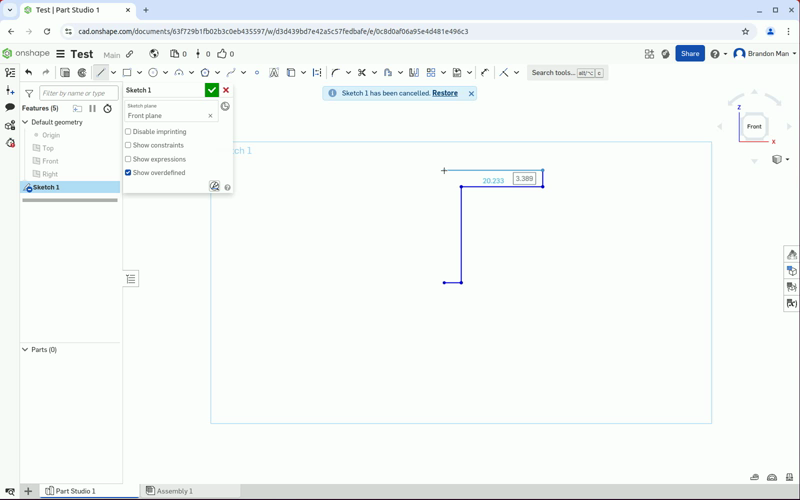
key_up(shift)
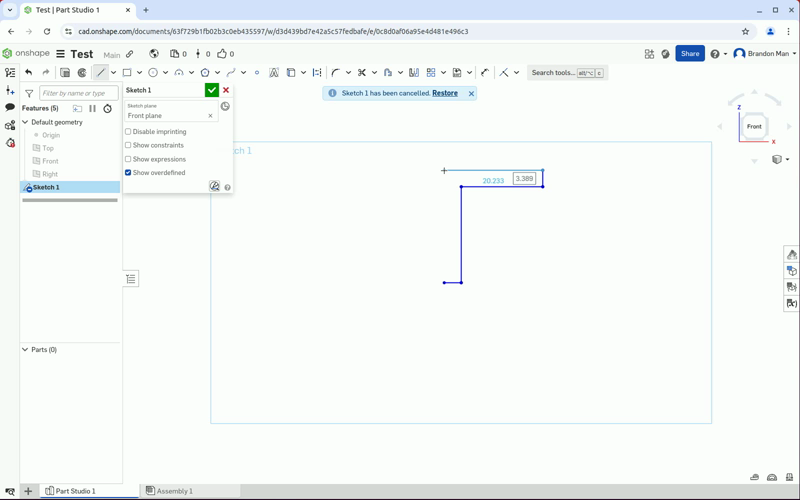
key_down(shift)
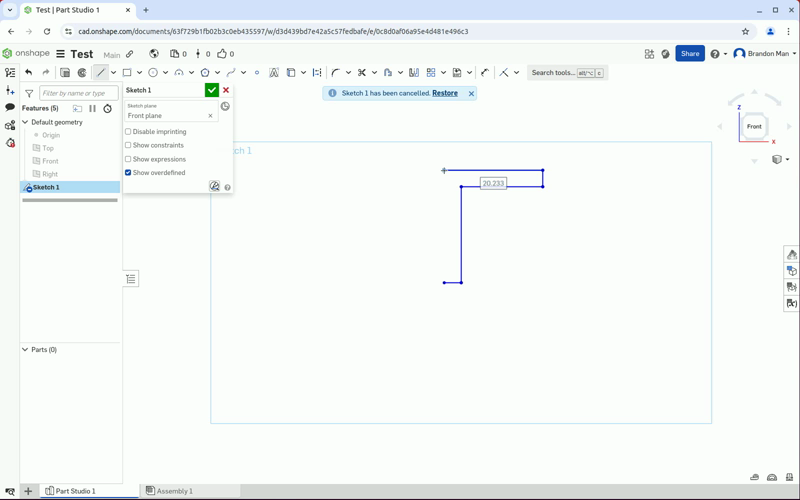
mouse_move(444, 282)
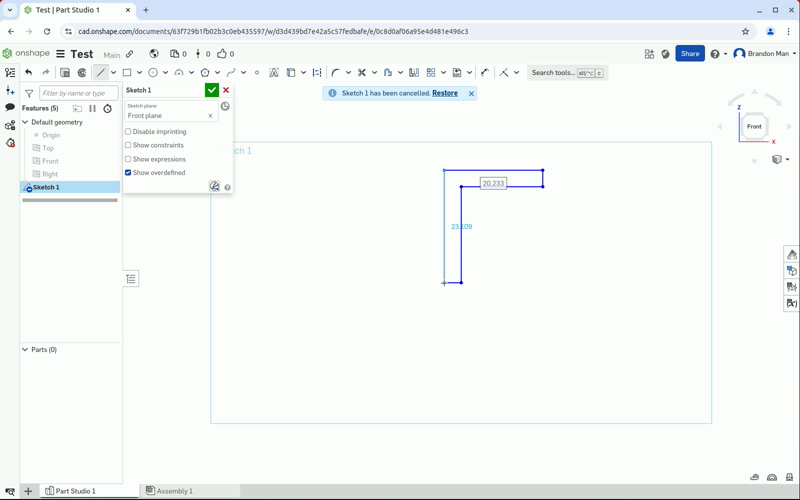
key_up(shift)
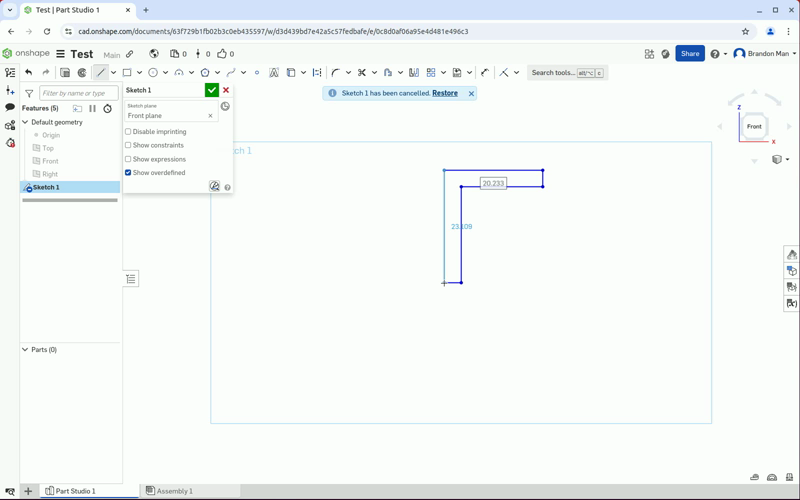
click(444, 282)
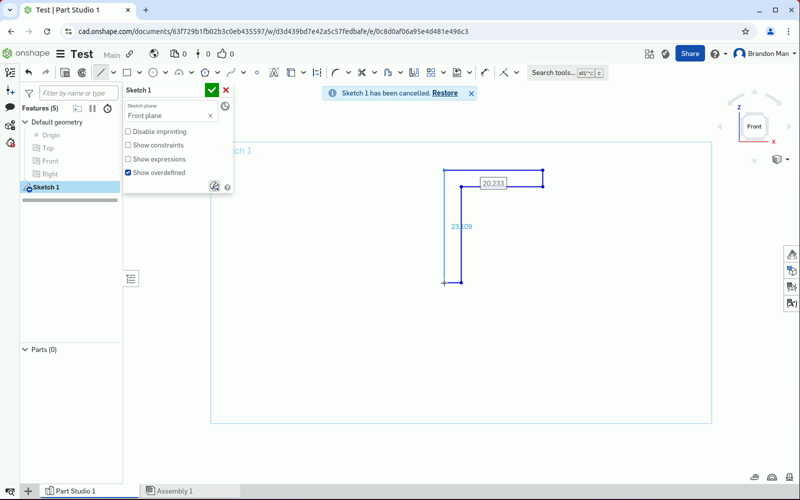
key(esc)
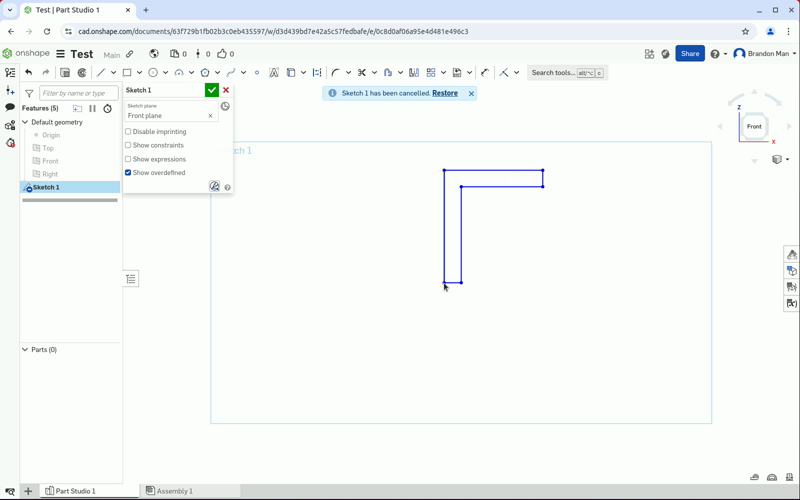
mouse_move(447, 242)
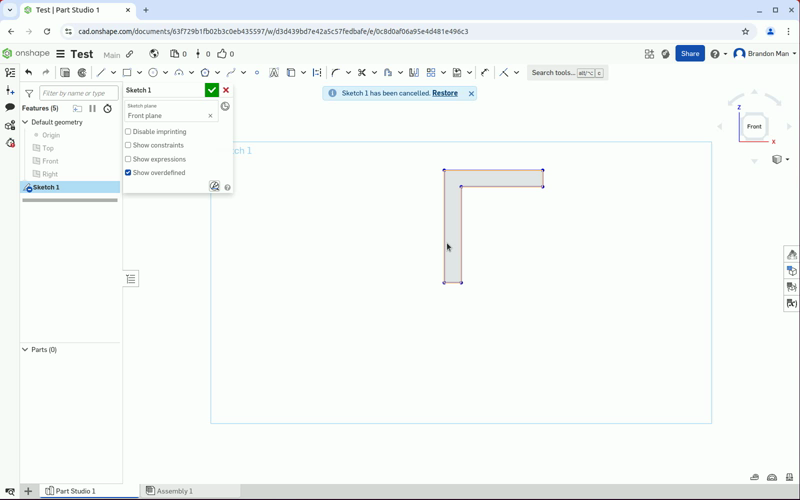
click(447, 242)
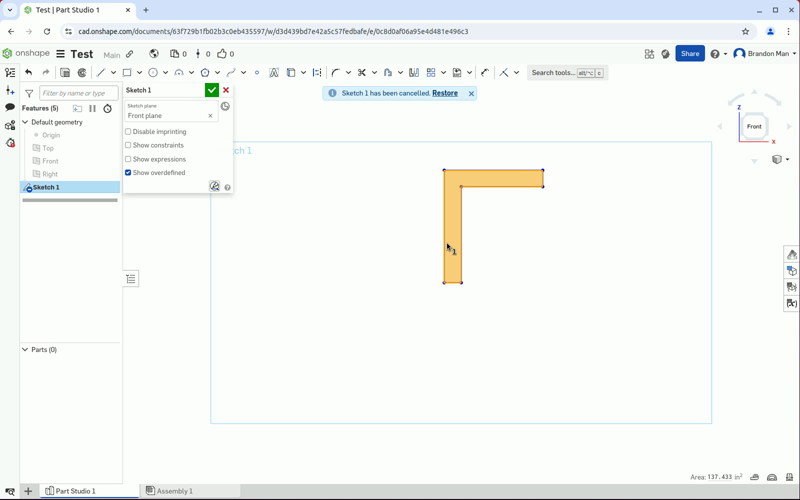
mouse_move(73, 352)
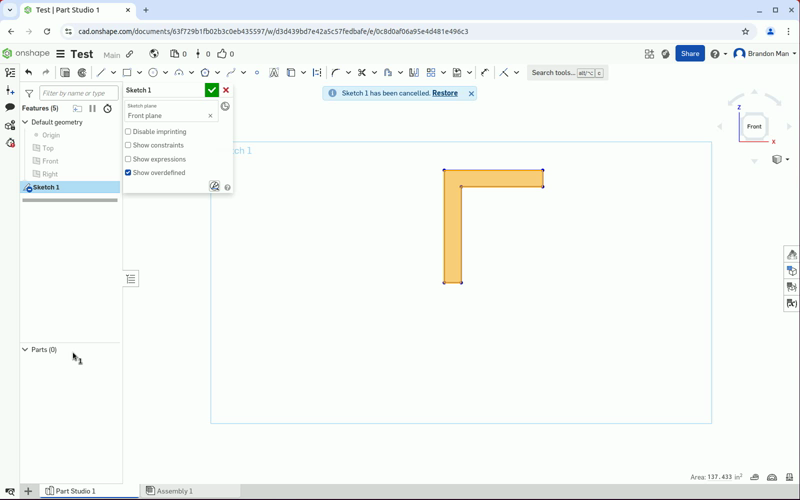
key(shift+y)
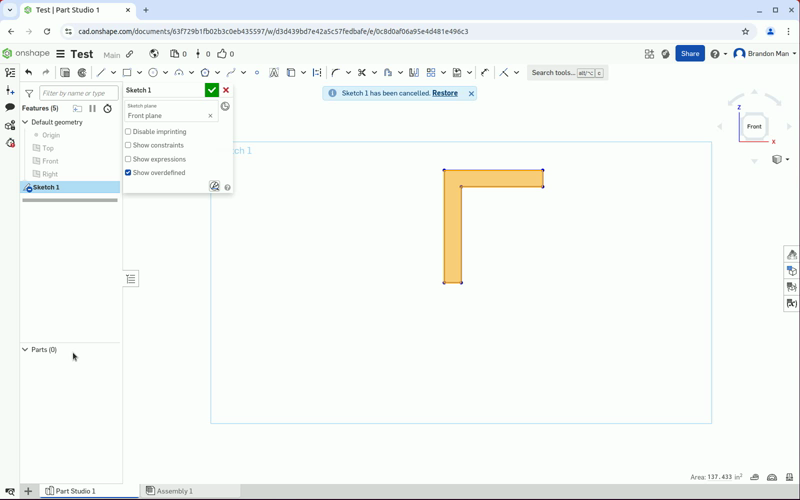
key(shift+e)
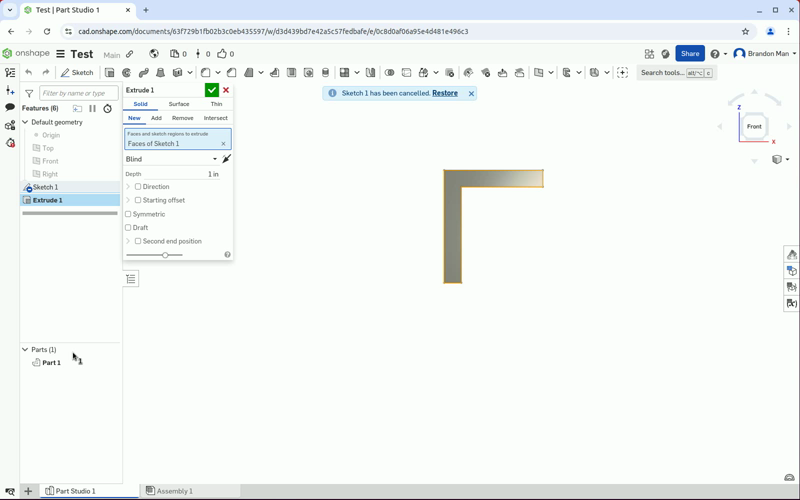
mouse_move(143, 106)
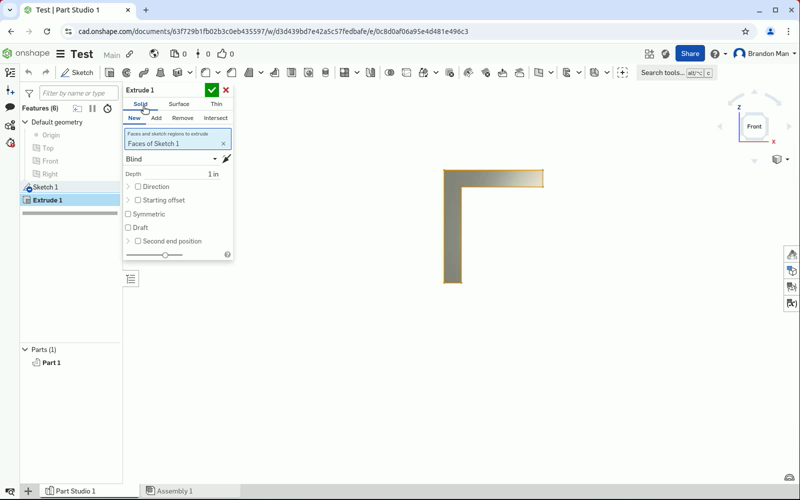
click(143, 106)
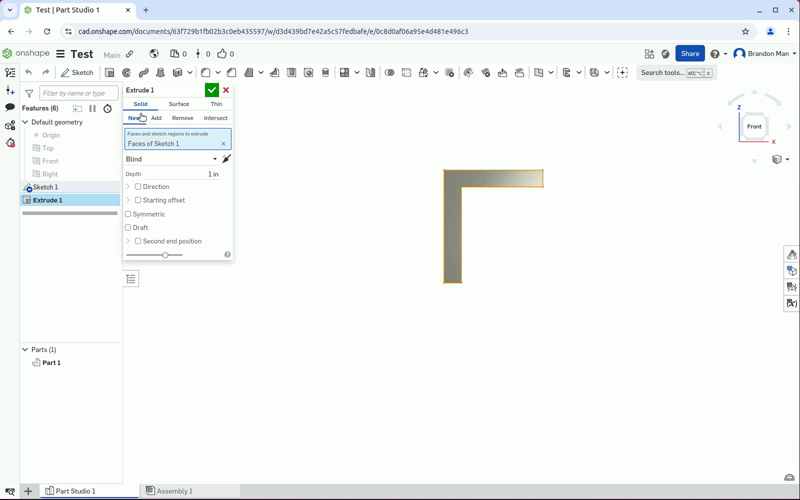
mouse_move(137, 120)
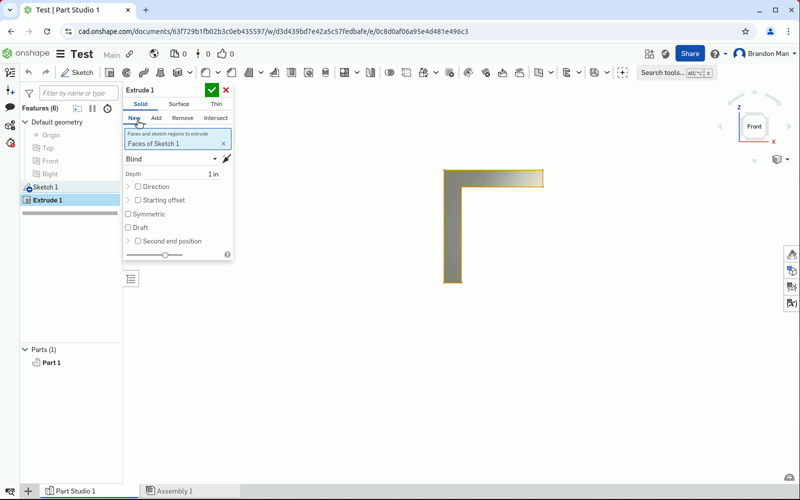
click(137, 120)
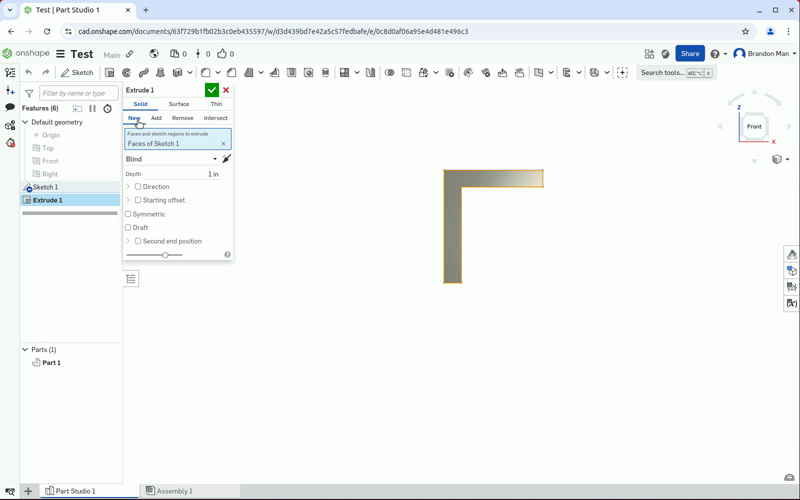
key(tab, 4)
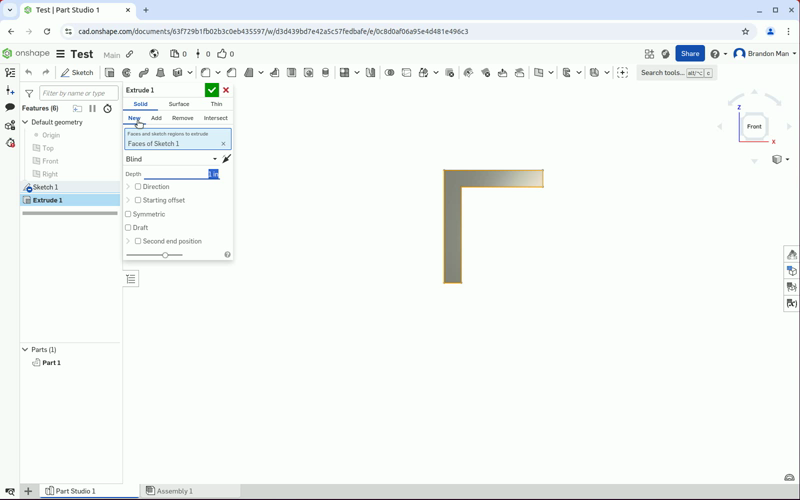
text(22.627)
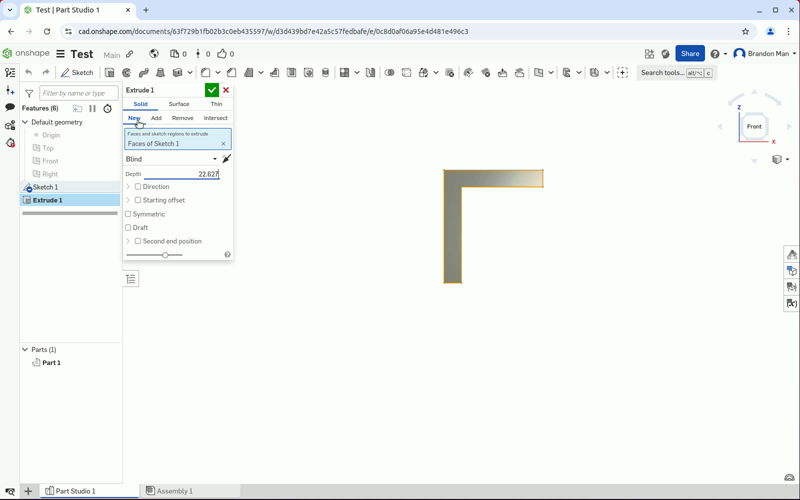
key(enter)
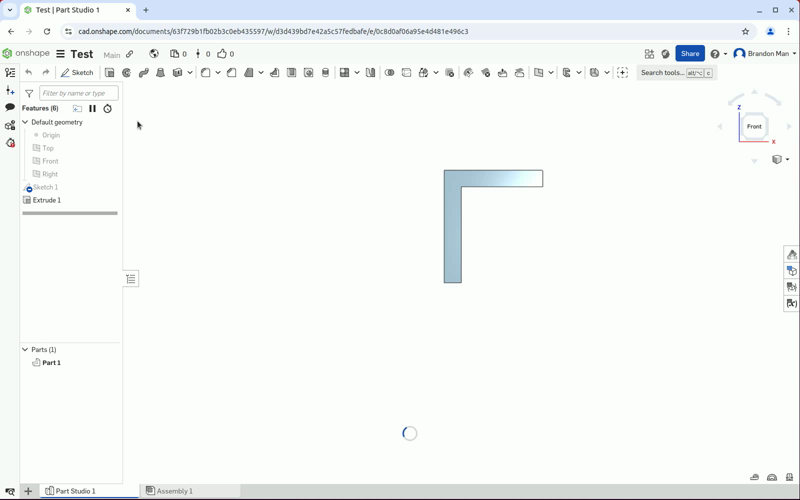
key(shift+h)
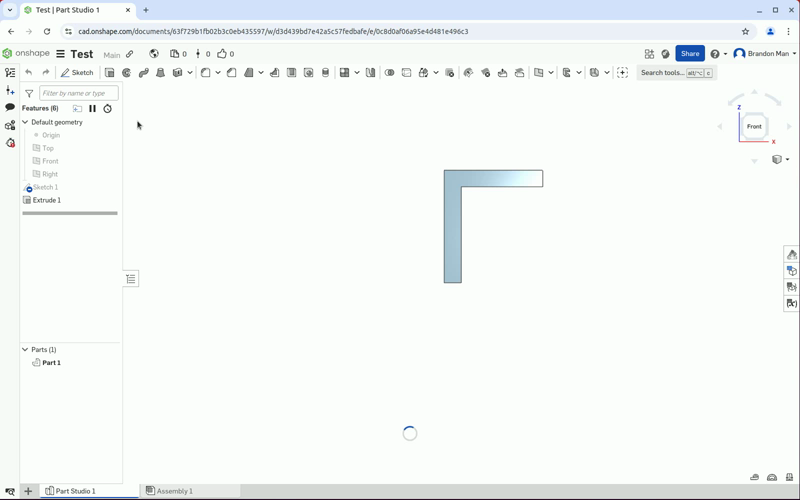
key(shift+h)
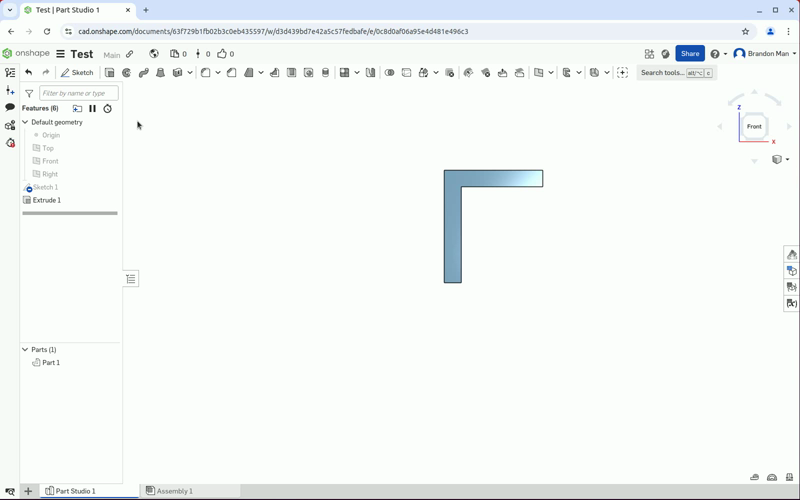
mouse_move(73, 189)
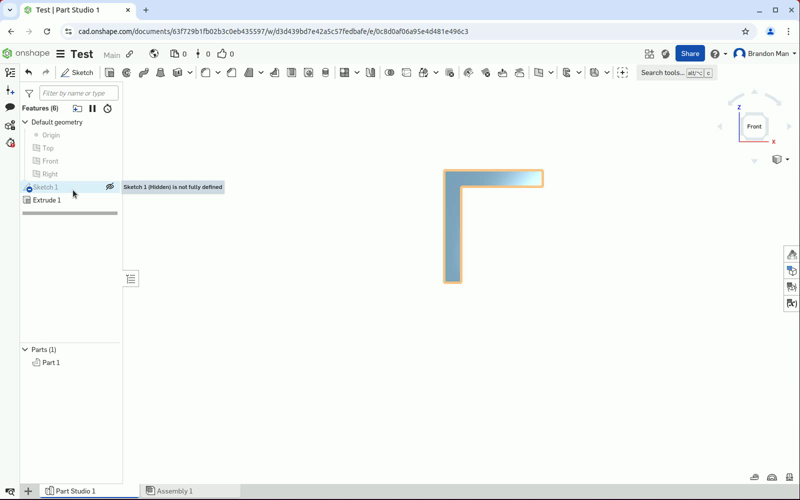
click(73, 189)
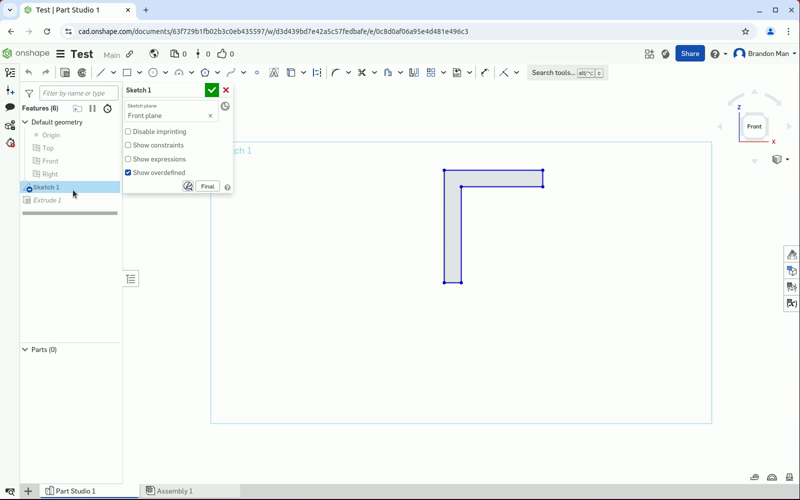
mouse_move(229, 92)
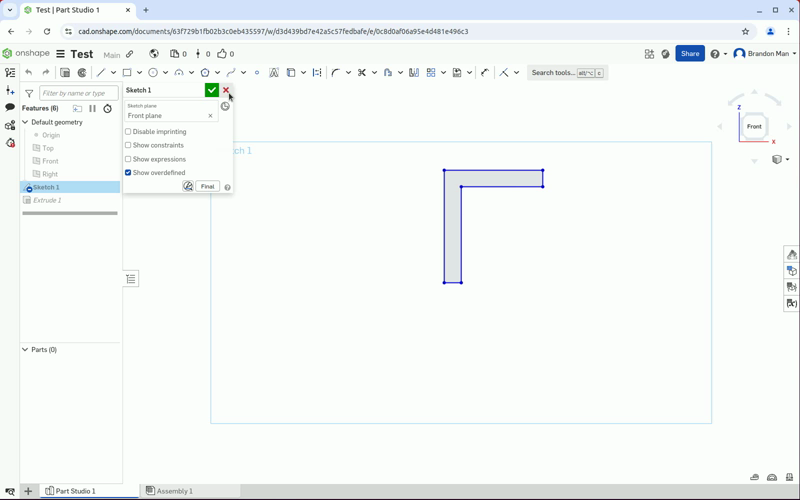
click(229, 92)
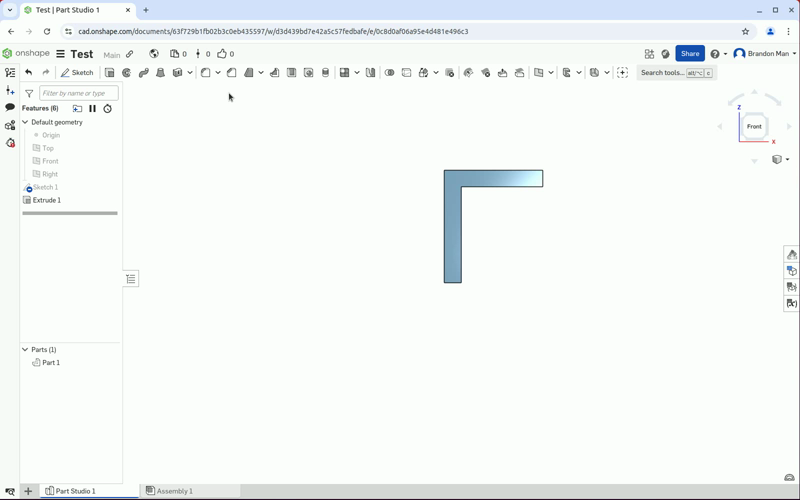
mouse_move(73, 352)
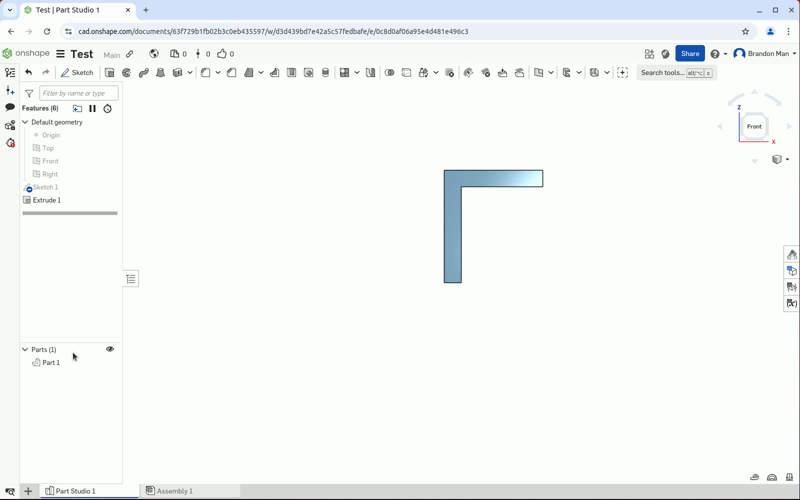
key(y)
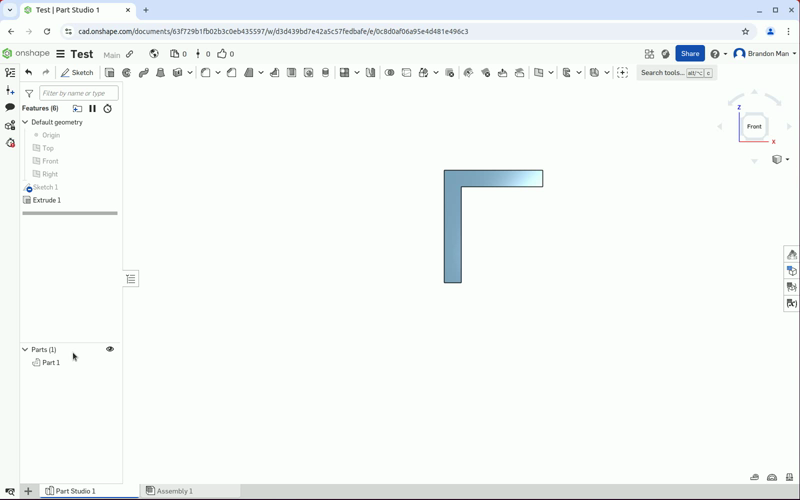
key(shift+p)
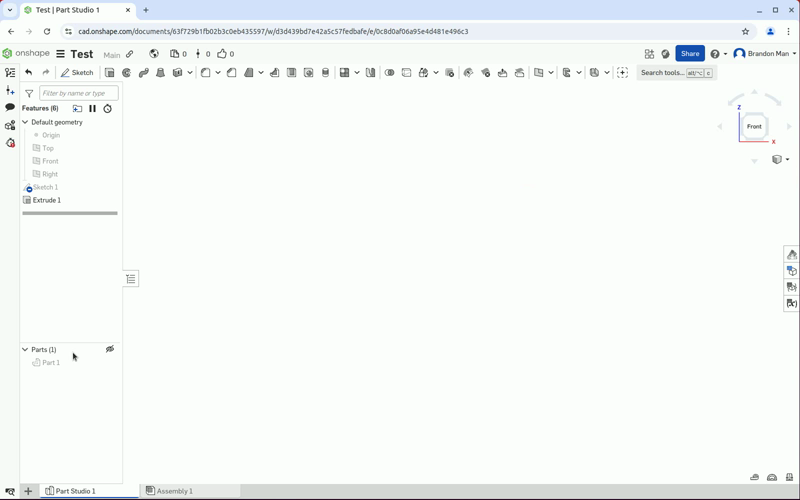
key(space)
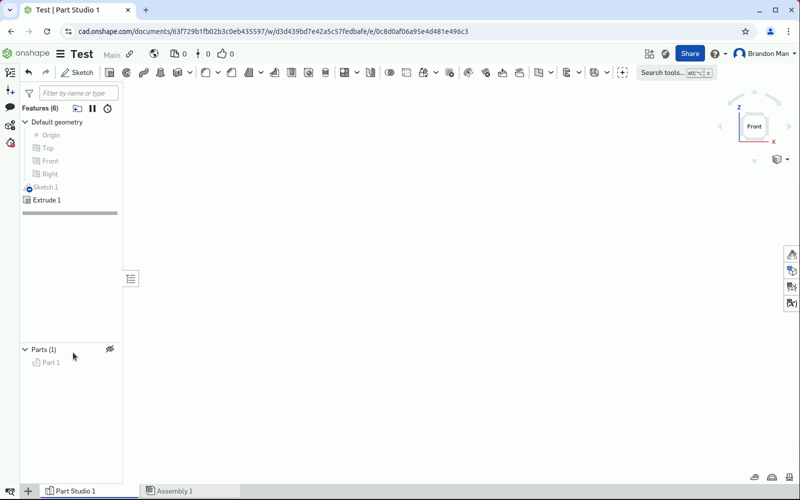
key_down(shift)
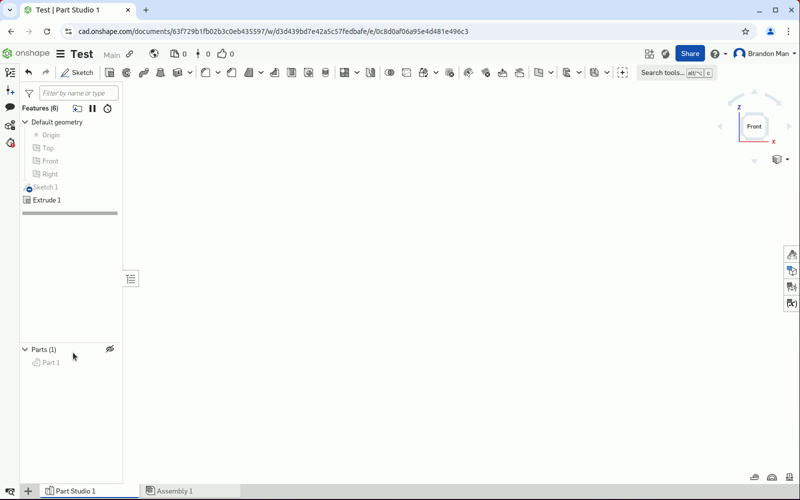
key(left)
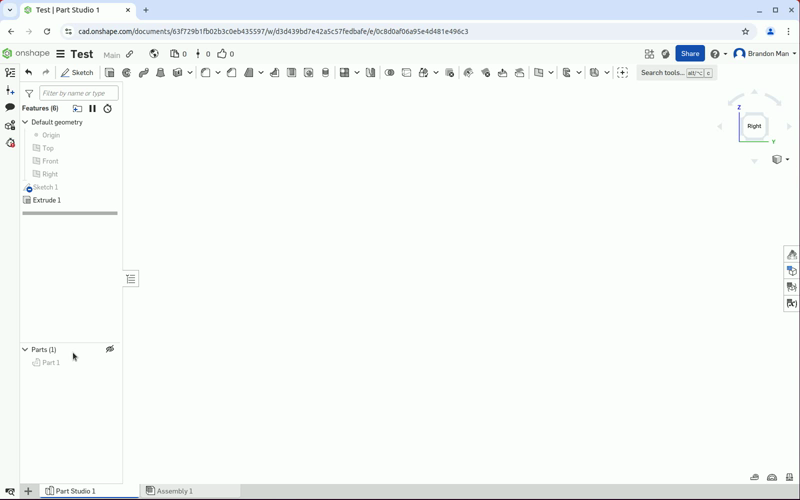
key_up(shift)
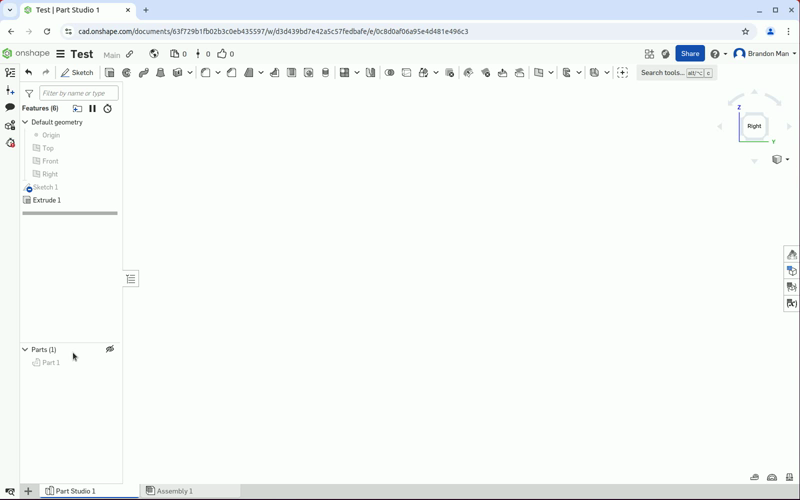
mouse_move(73, 352)
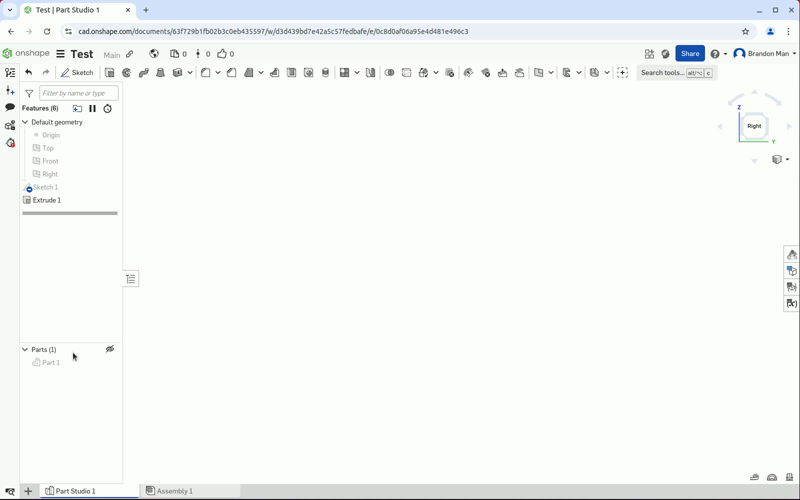
key(shift+y)
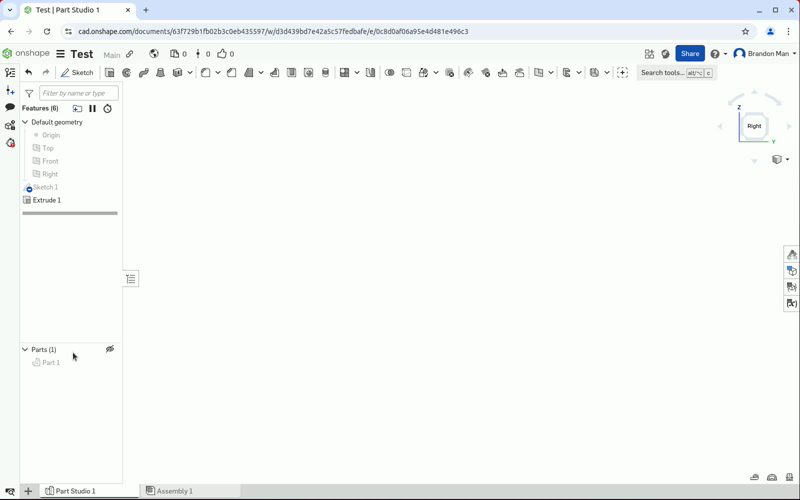
key(shift+s)
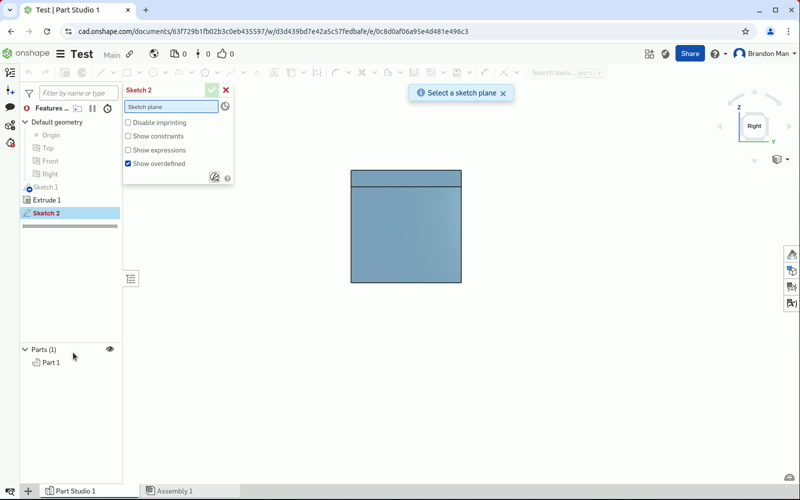
mouse_move(73, 176)
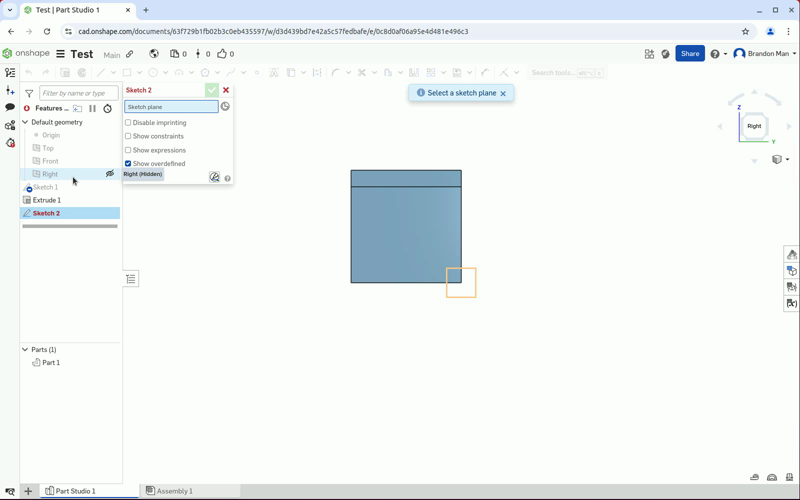
click(73, 176)
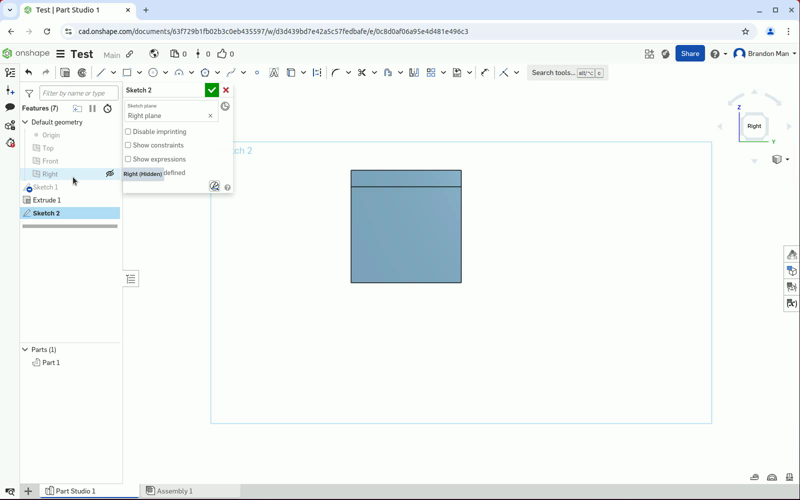
mouse_move(73, 352)
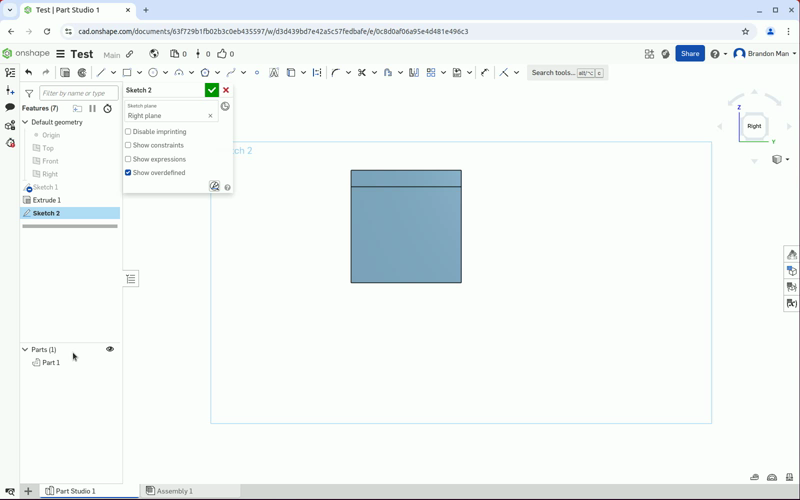
key(y)
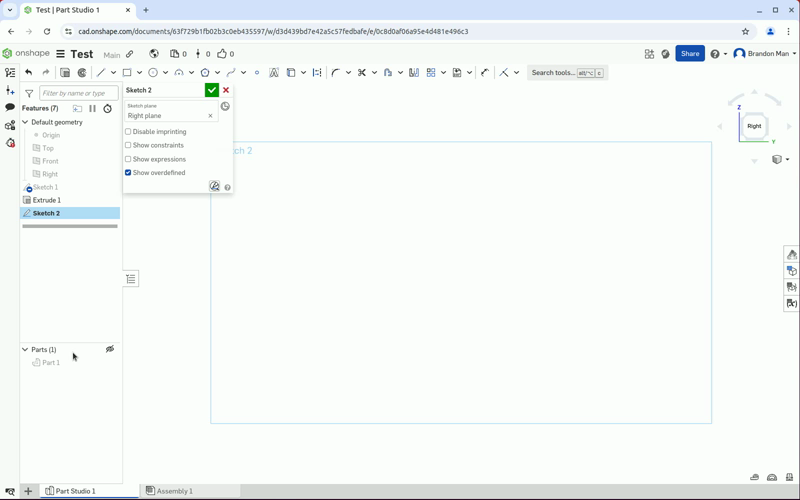
key(l)
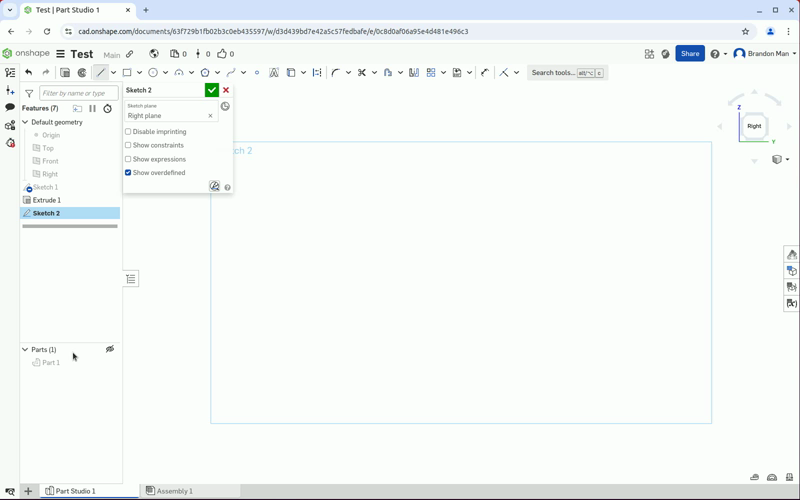
key_down(shift)
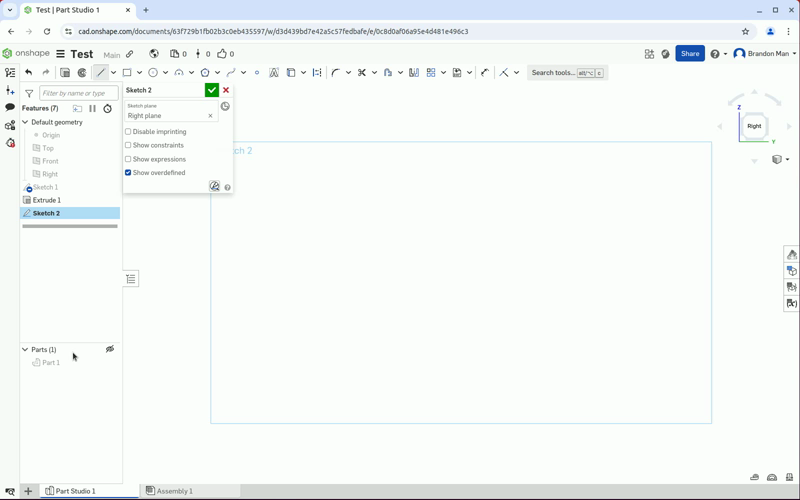
mouse_move(405, 282)
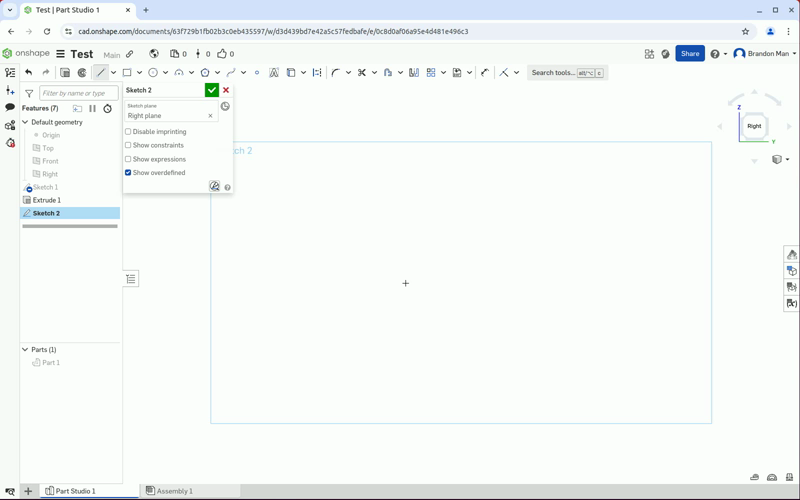
click(405, 282)
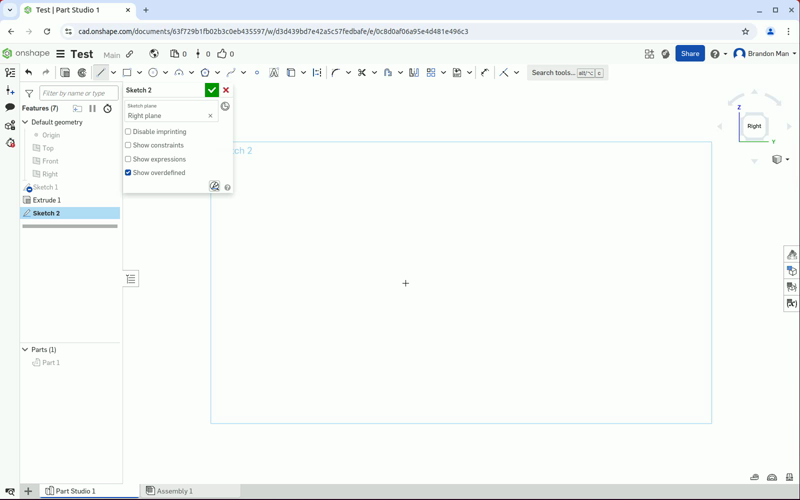
key_up(shift)
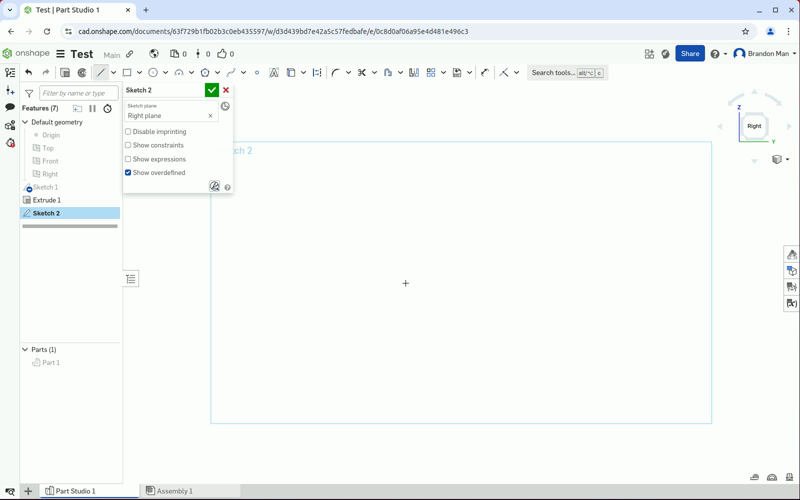
key_down(shift)
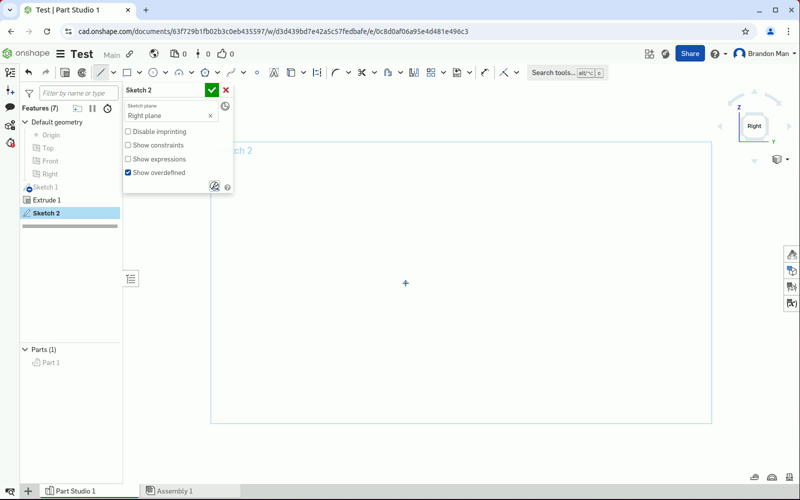
mouse_move(435, 282)
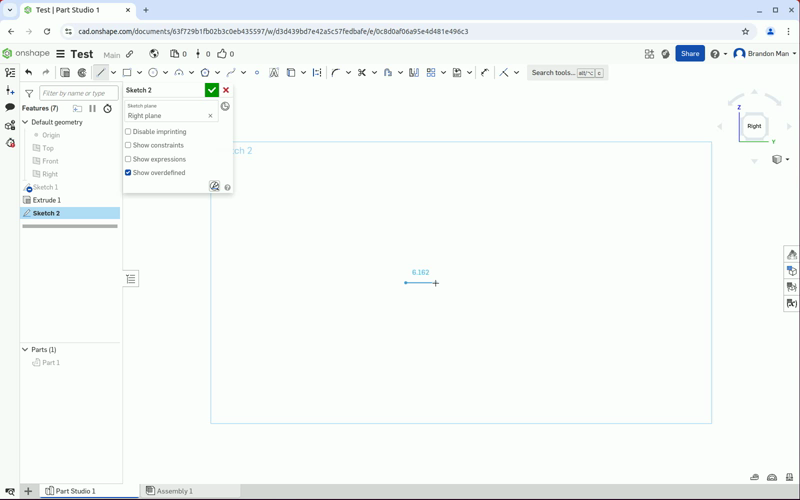
mouse_move(461, 282)
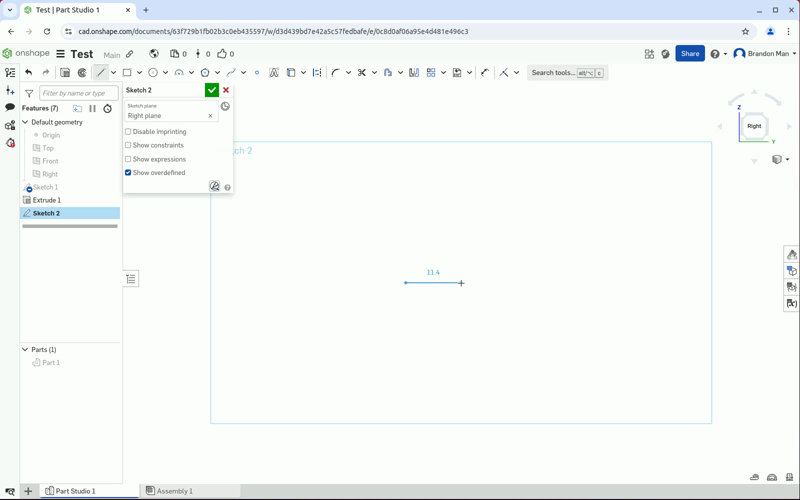
click(461, 282)
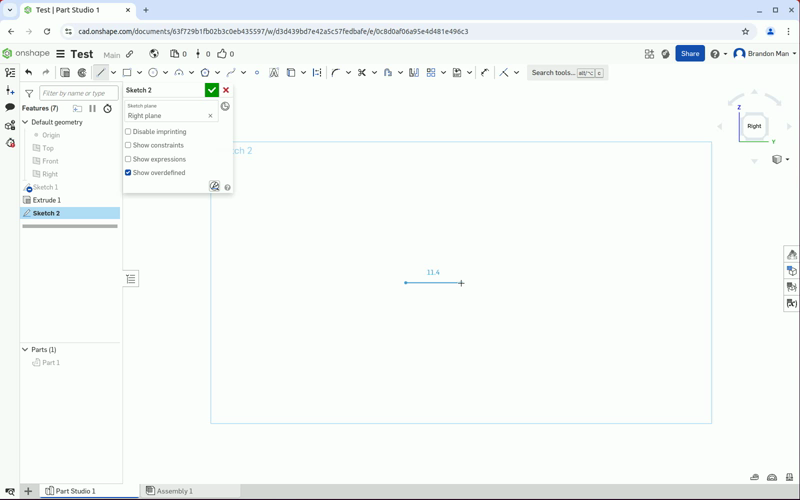
key_up(shift)
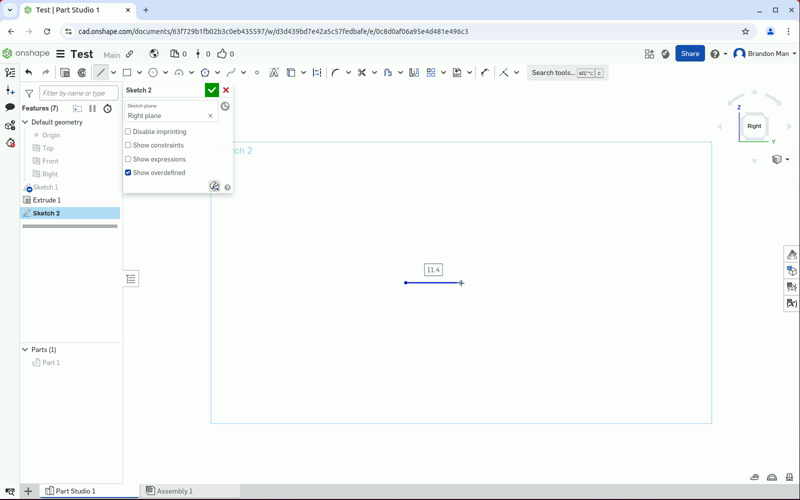
key_down(shift)
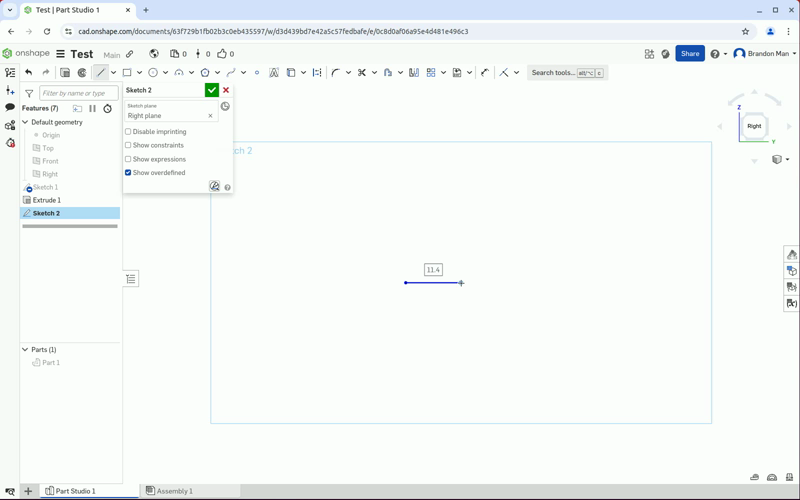
mouse_move(491, 282)
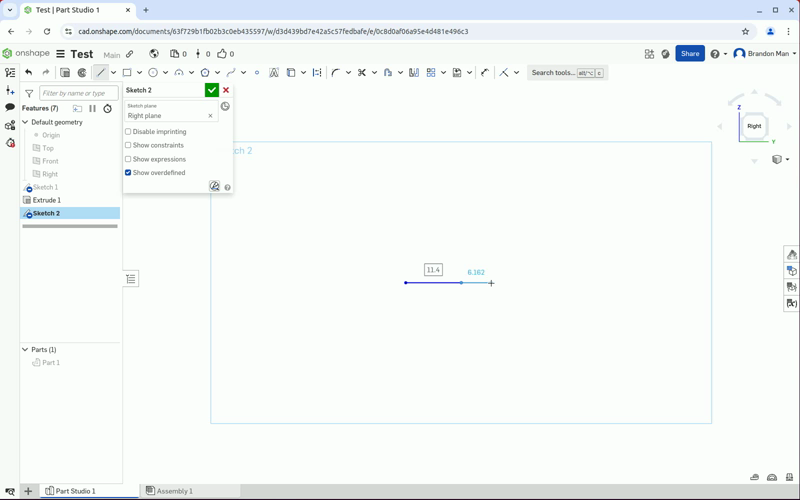
mouse_move(461, 266)
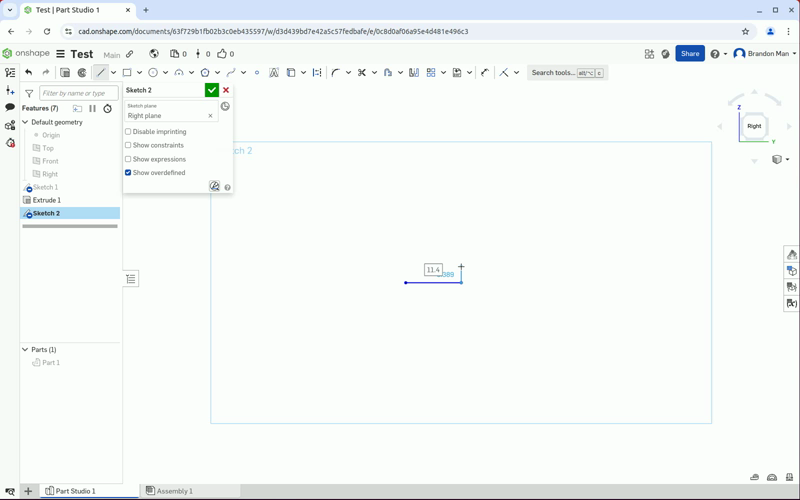
click(461, 266)
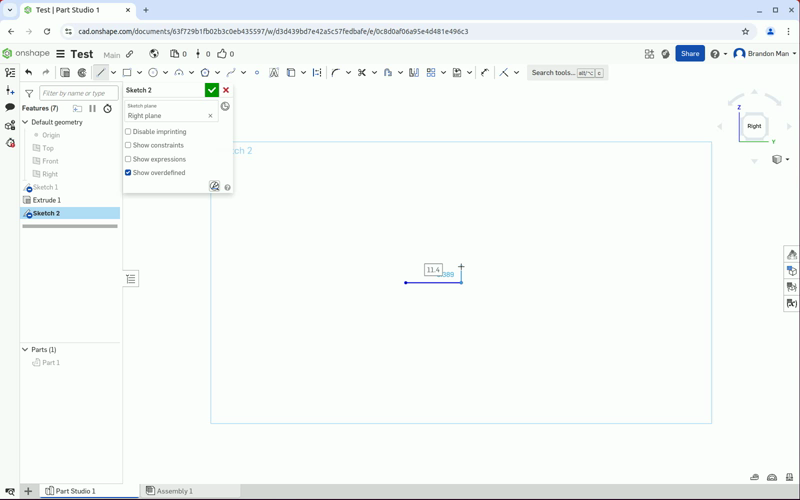
key_up(shift)
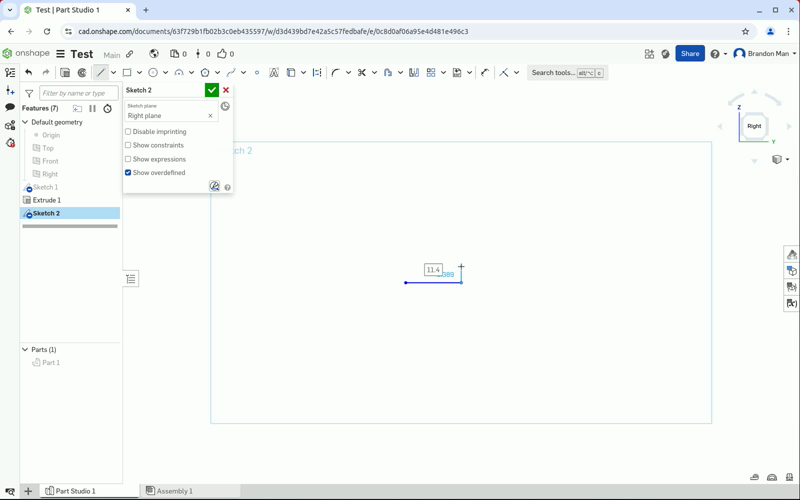
key_down(shift)
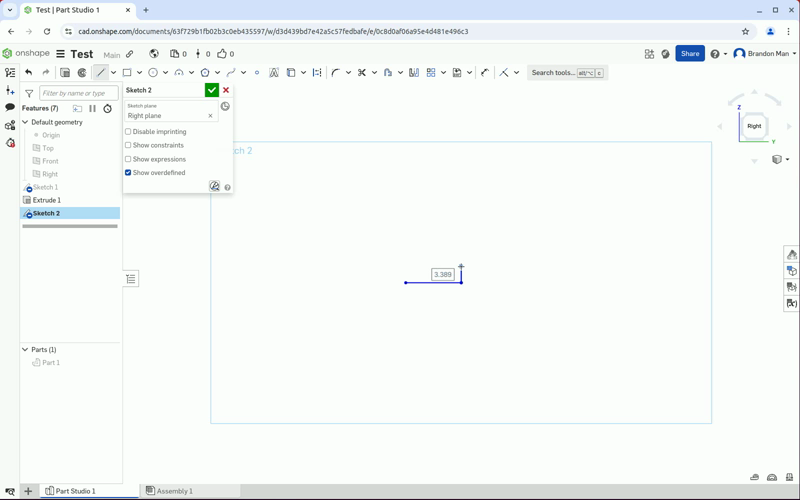
mouse_move(491, 266)
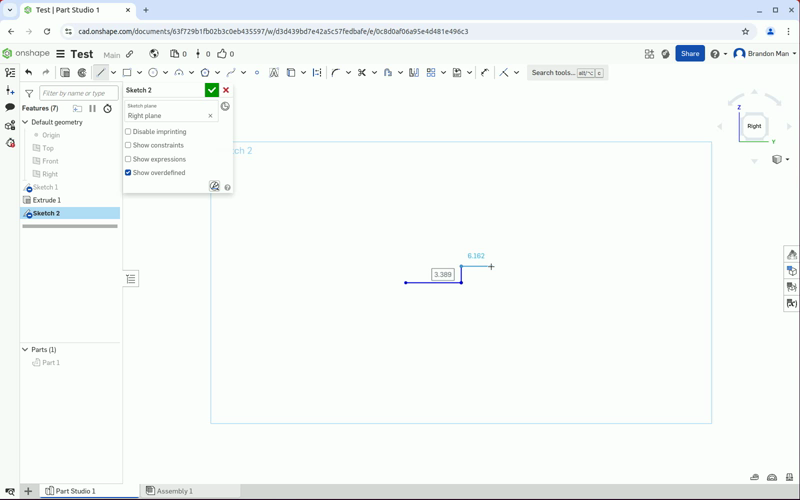
mouse_move(405, 266)
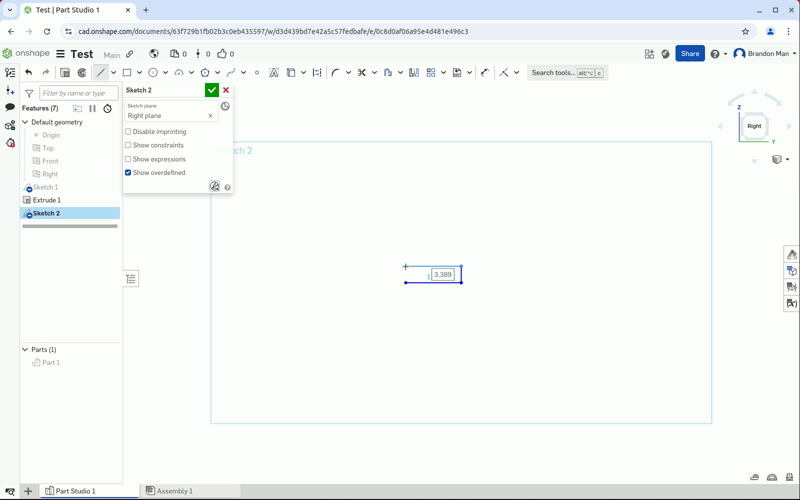
click(405, 266)
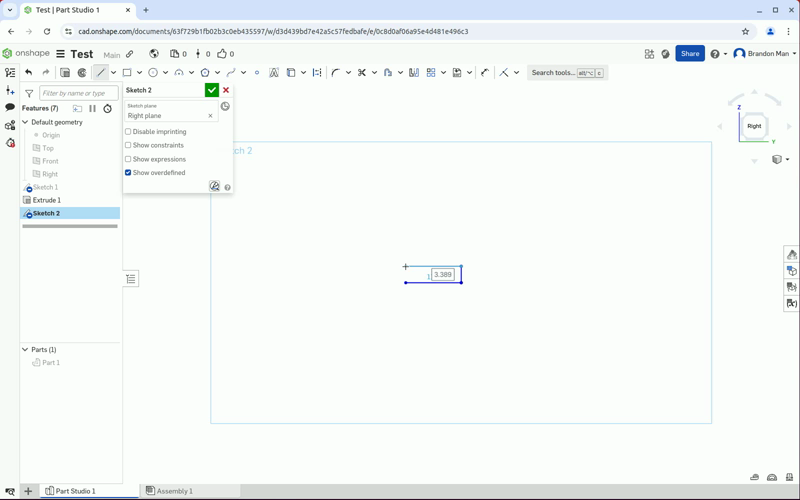
key_up(shift)
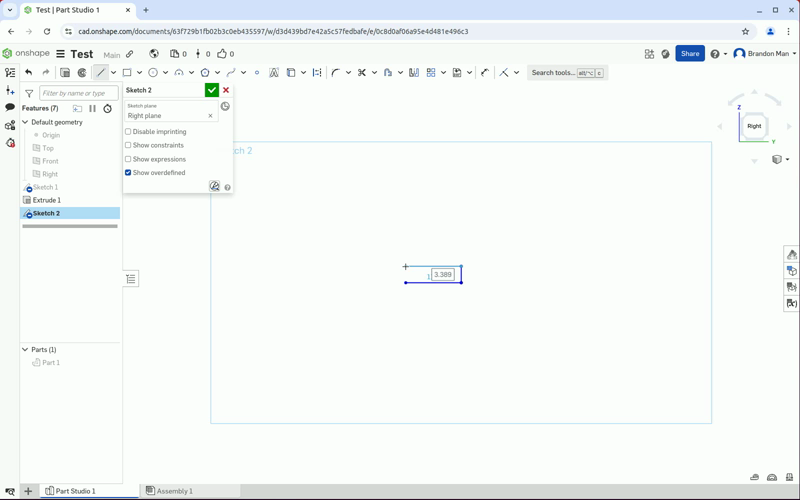
mouse_move(435, 266)
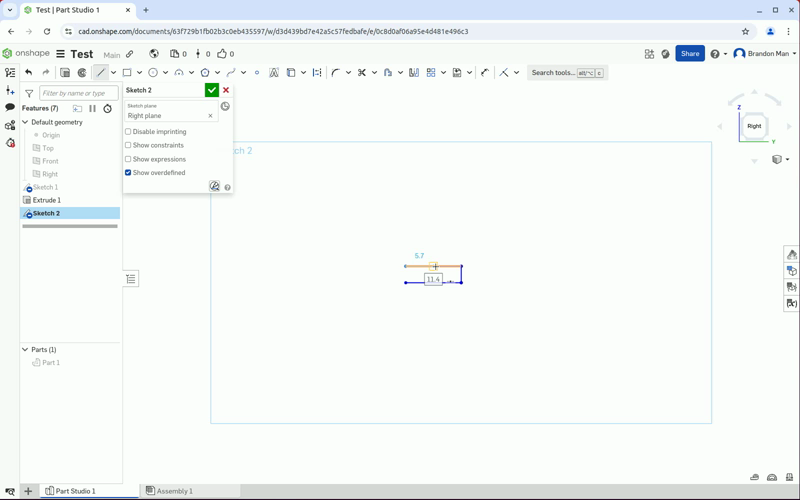
key_down(shift)
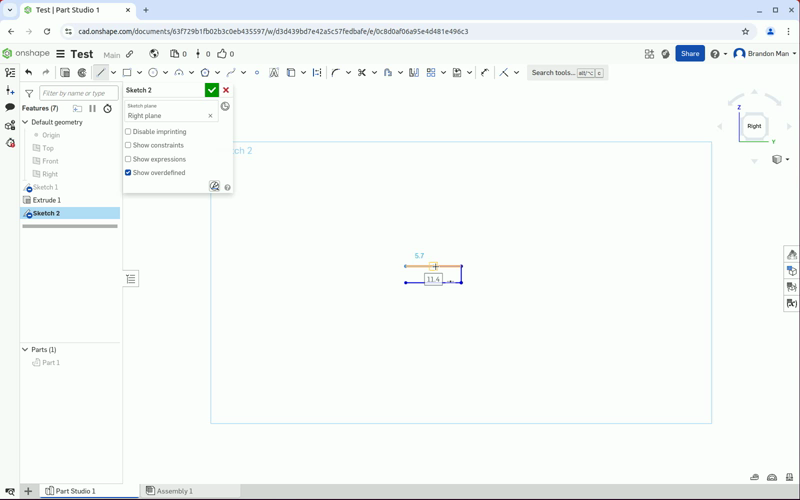
mouse_move(405, 282)
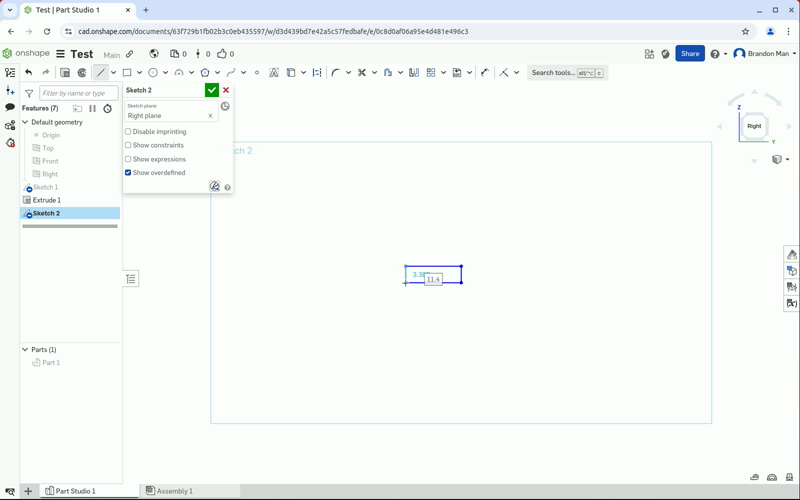
key_up(shift)
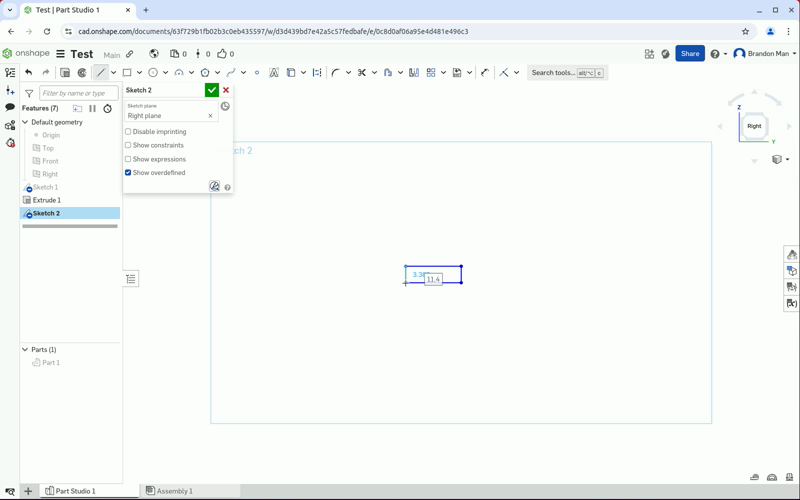
click(405, 282)
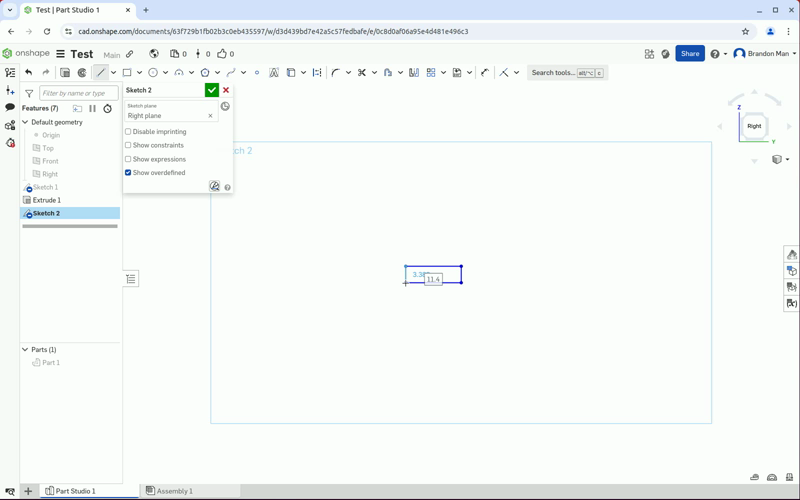
key(esc)
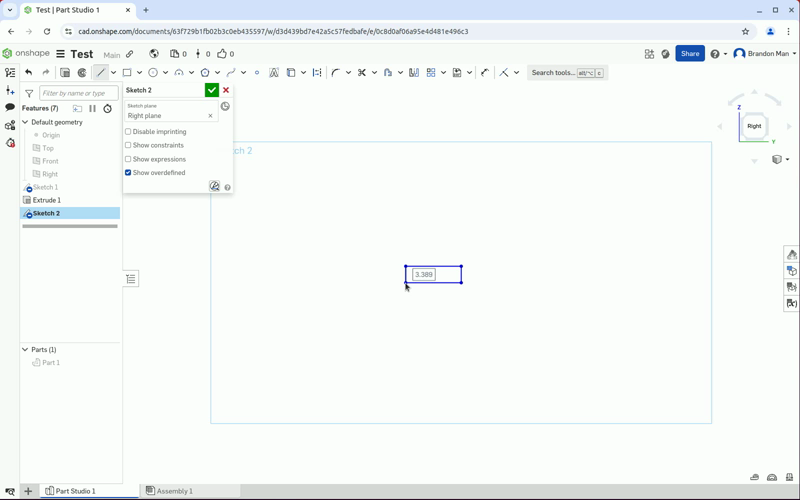
mouse_move(458, 273)
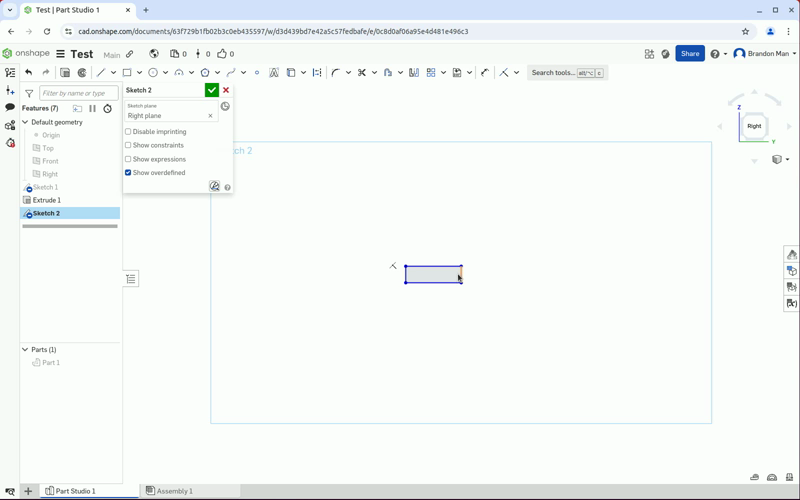
scroll(6)
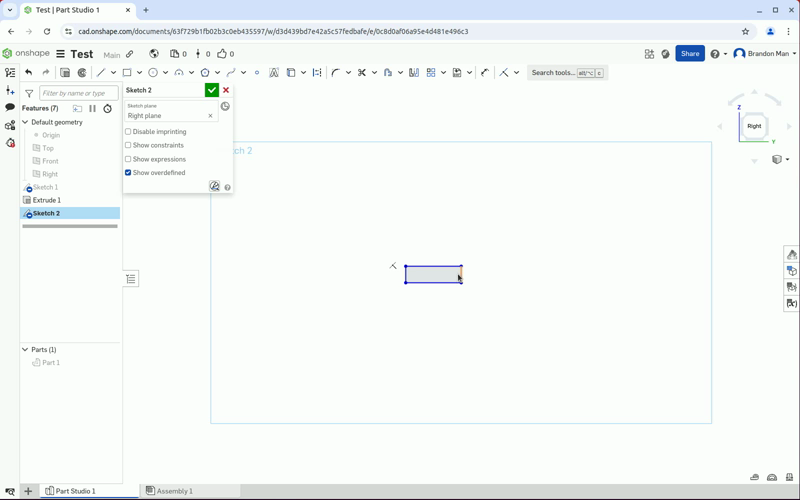
scroll(6)
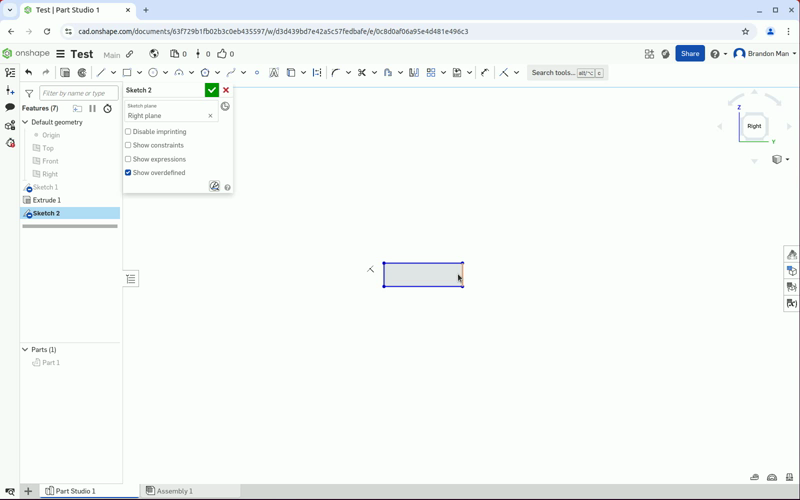
scroll(6)
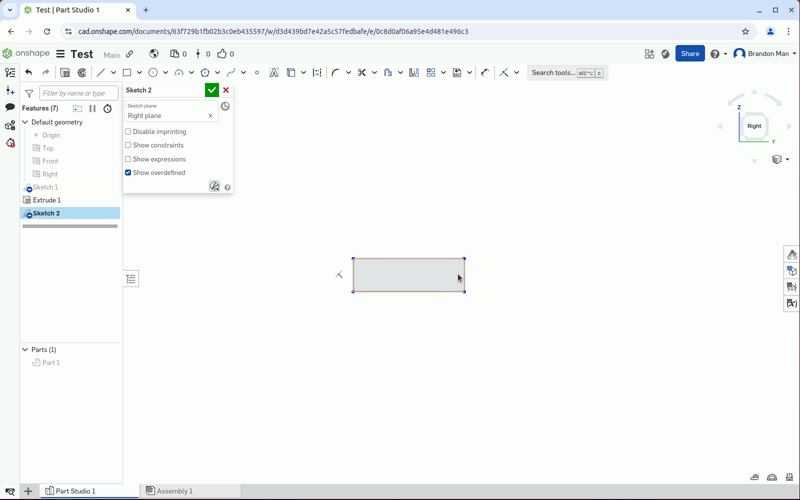
scroll(6)
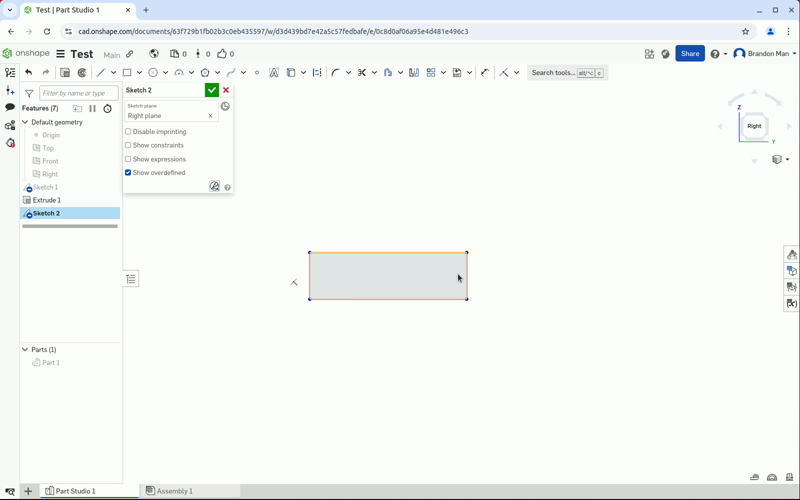
scroll(6)
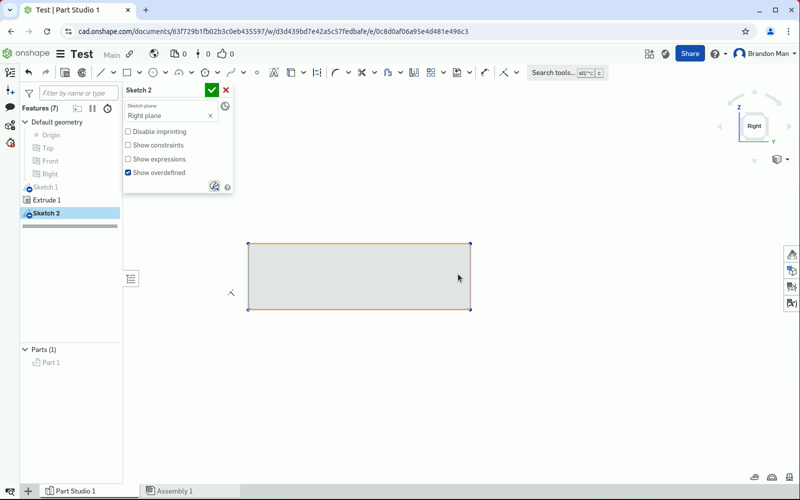
scroll(6)
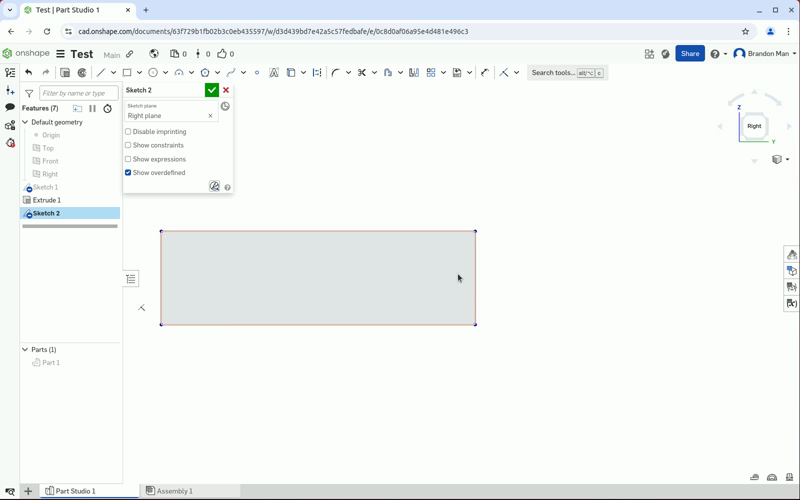
scroll(6)
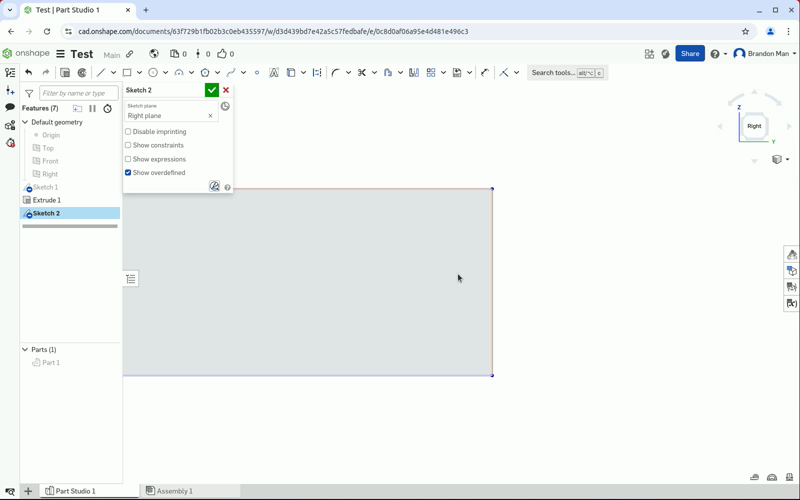
click(458, 273)
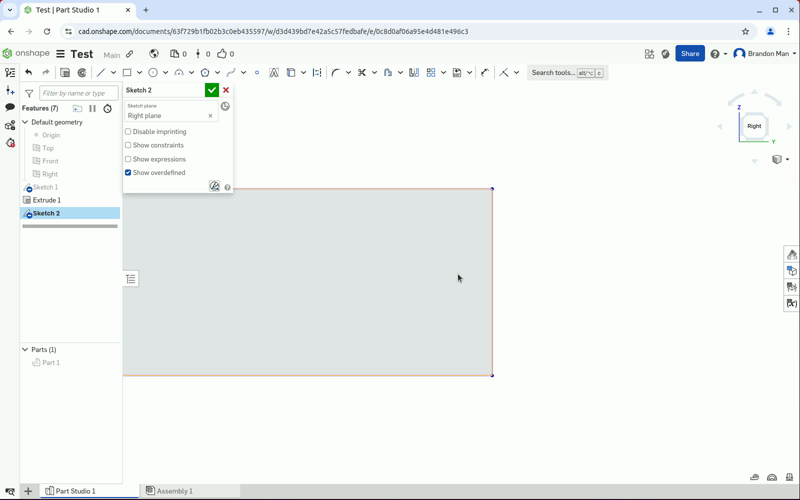
scroll(-6)
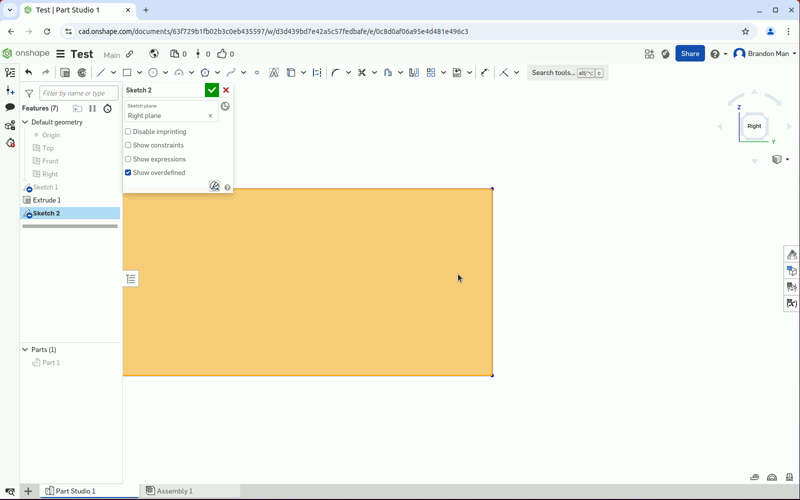
scroll(-6)
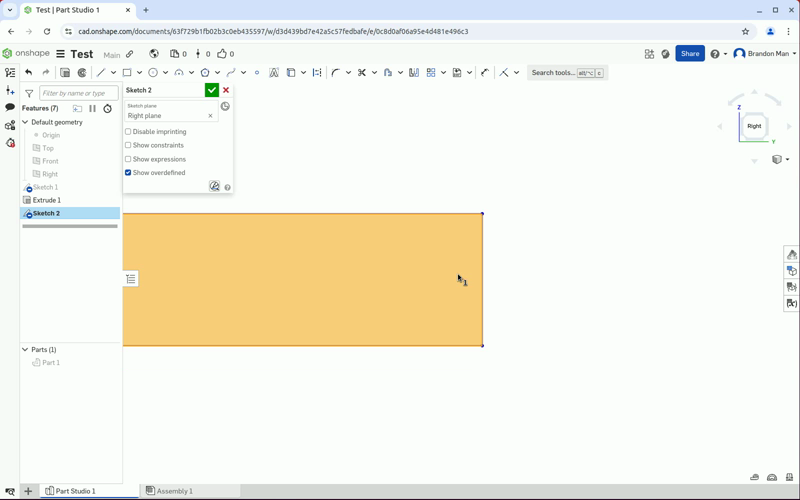
scroll(-6)
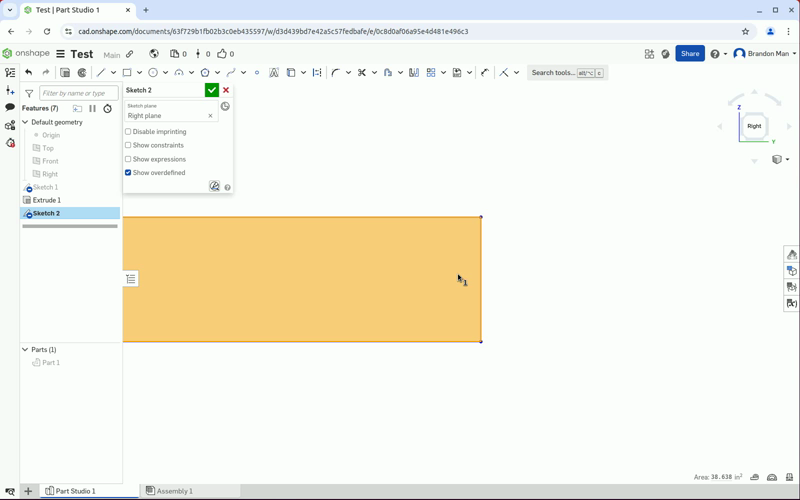
scroll(-6)
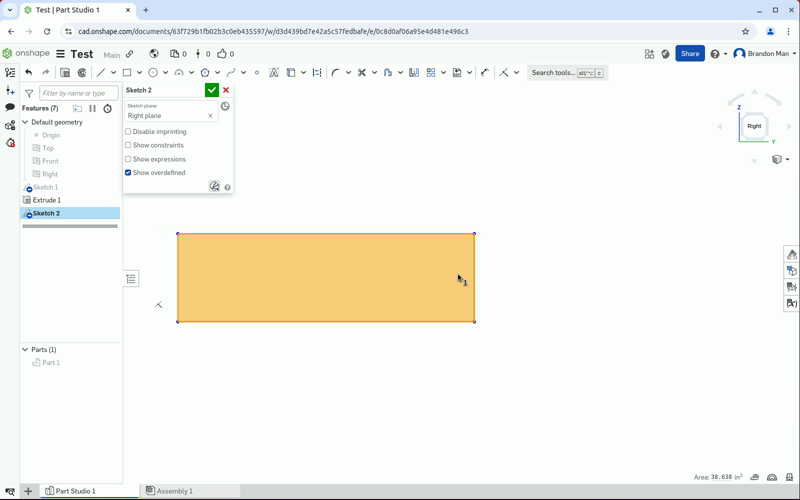
scroll(-6)
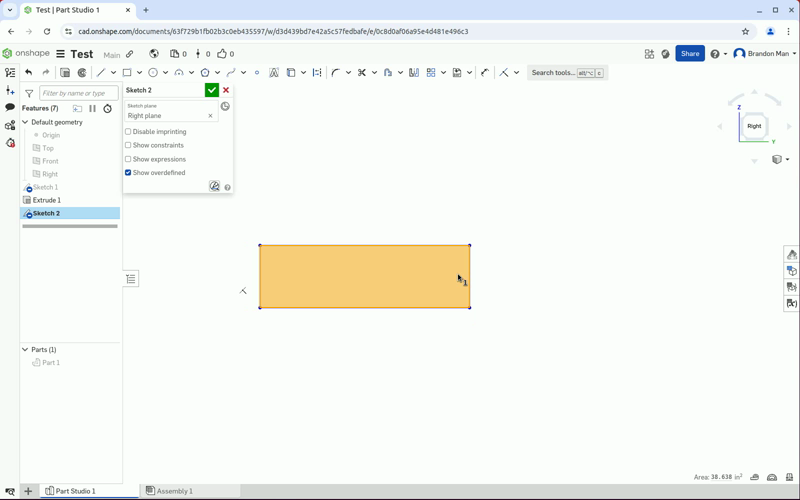
scroll(-6)
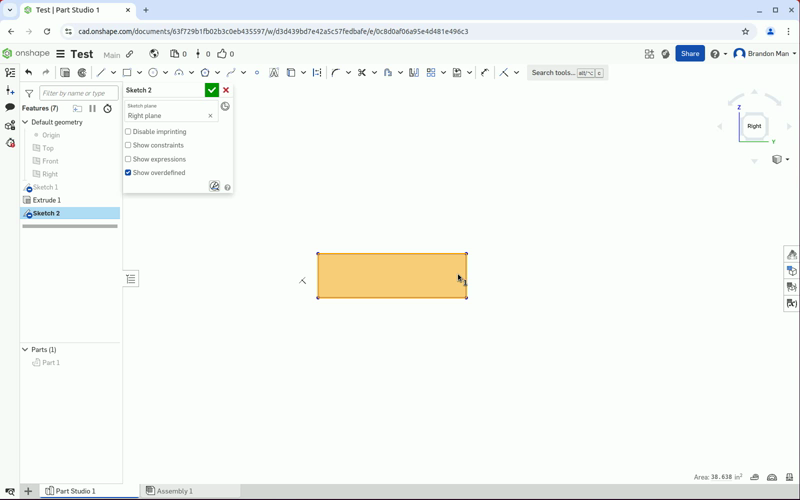
scroll(-6)
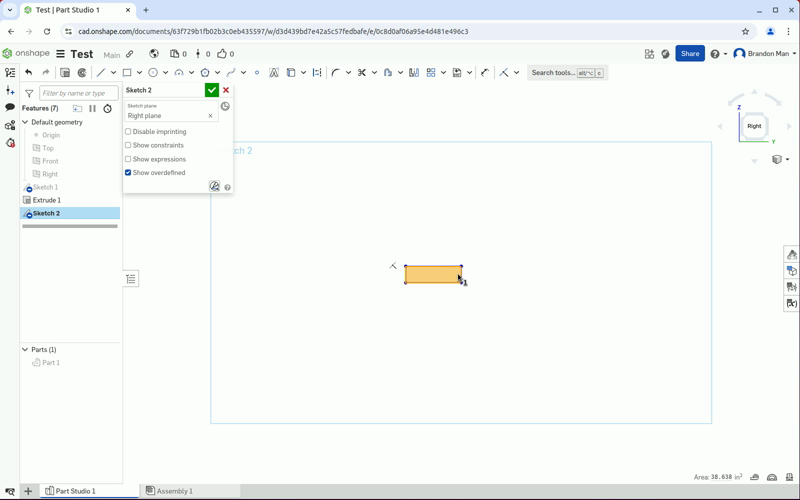
mouse_move(73, 352)
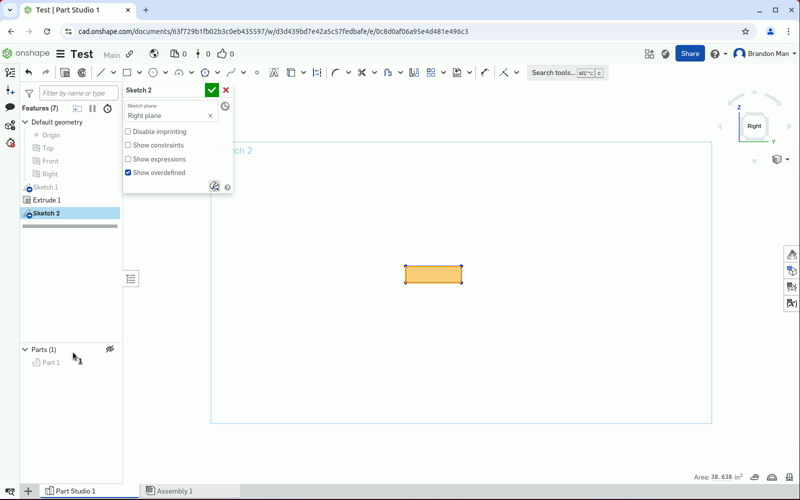
key(shift+y)
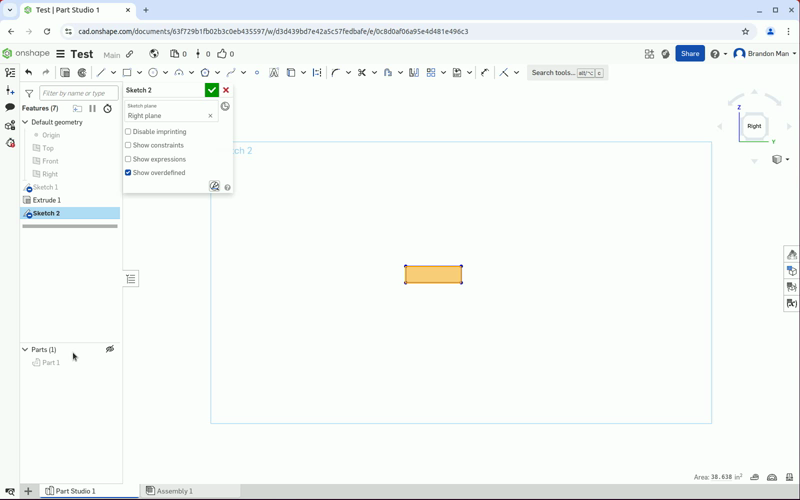
key(shift+e)
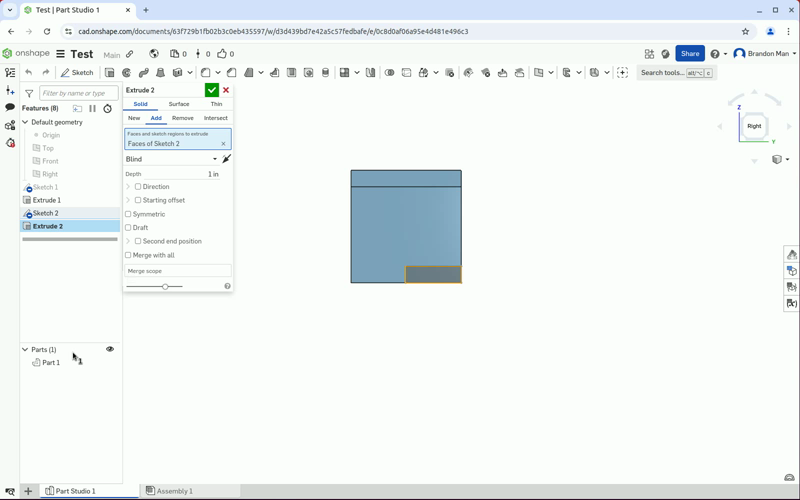
mouse_move(143, 106)
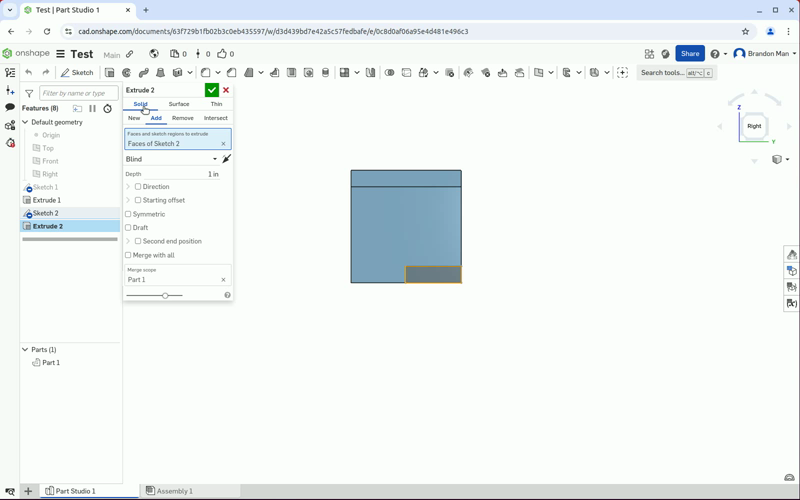
click(143, 106)
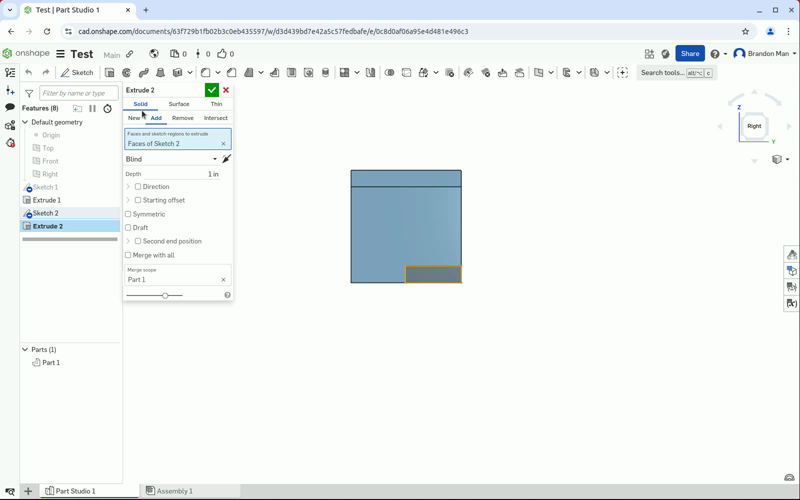
mouse_move(137, 120)
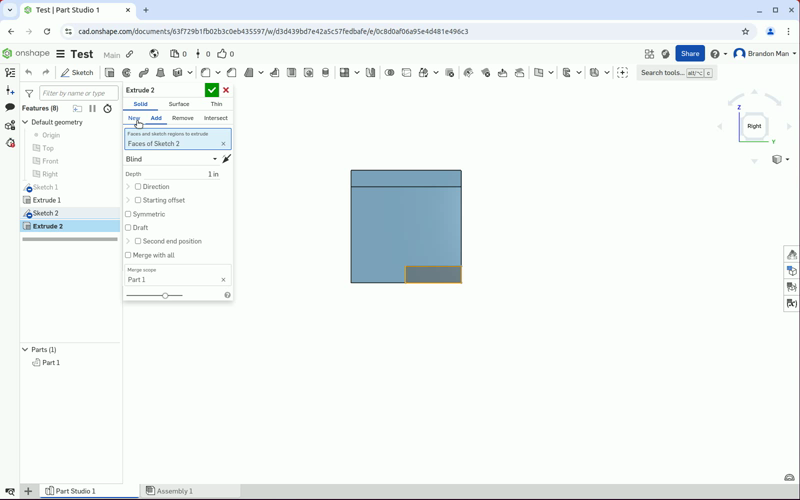
click(137, 120)
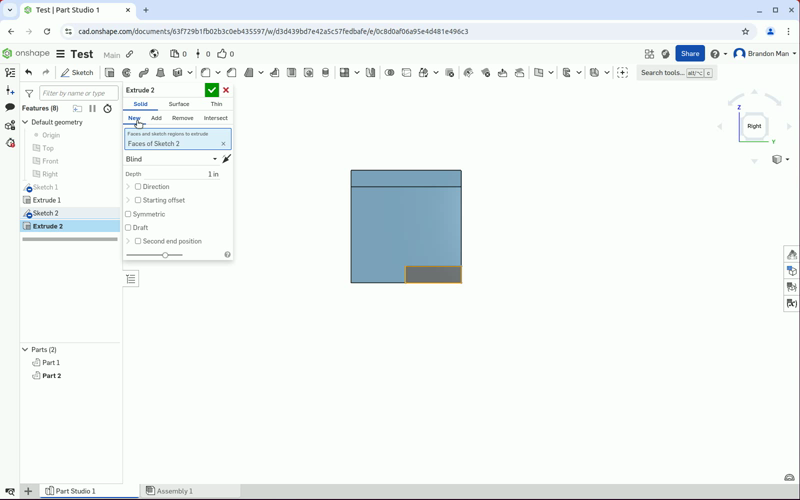
key(tab, 4)
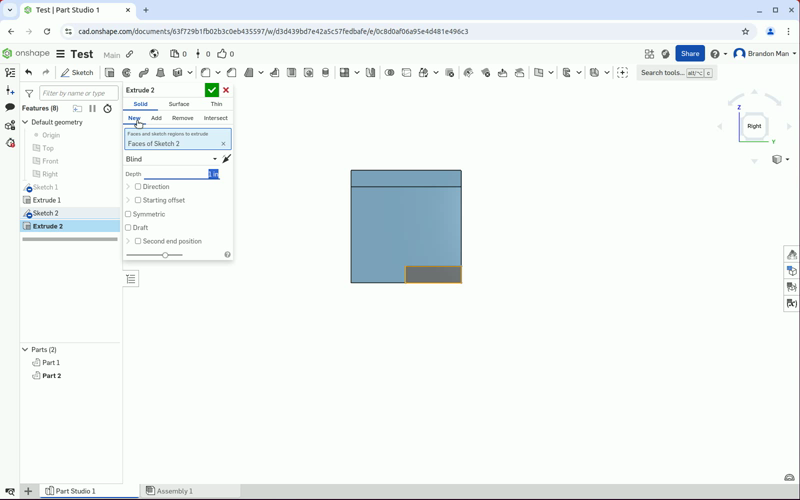
text(16.85)
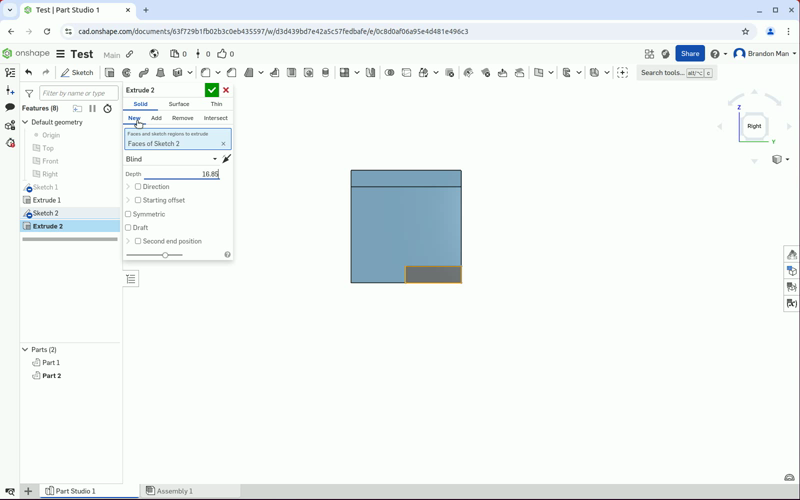
key(enter)
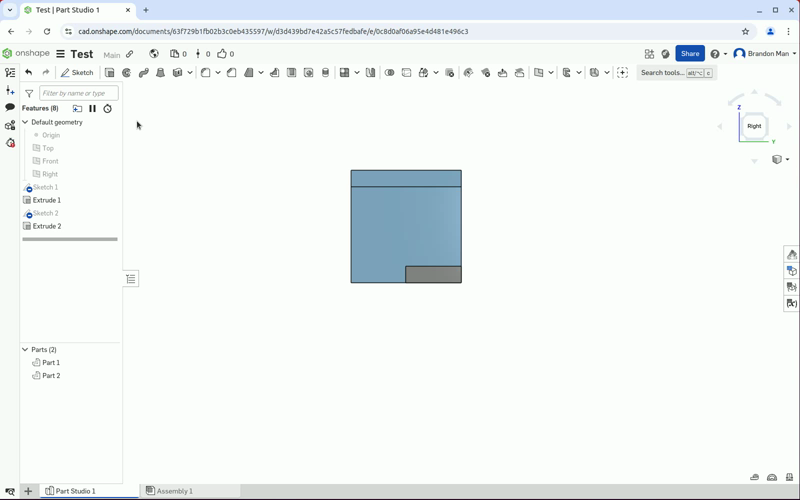
key(shift+h)
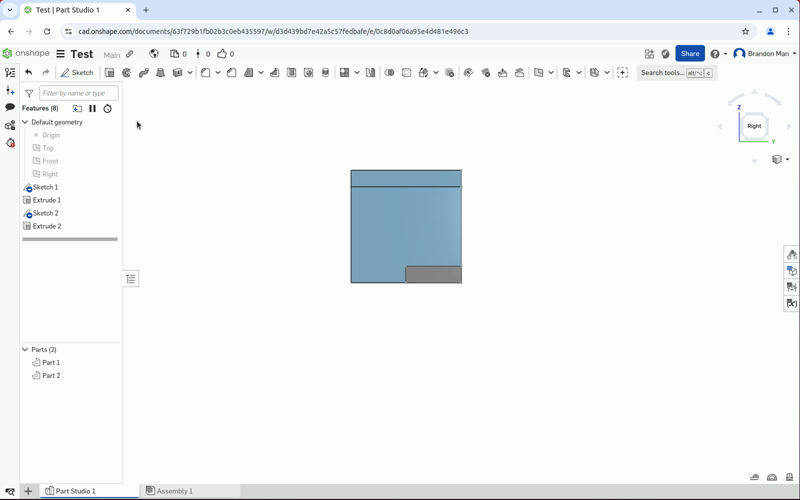
key(shift+h)
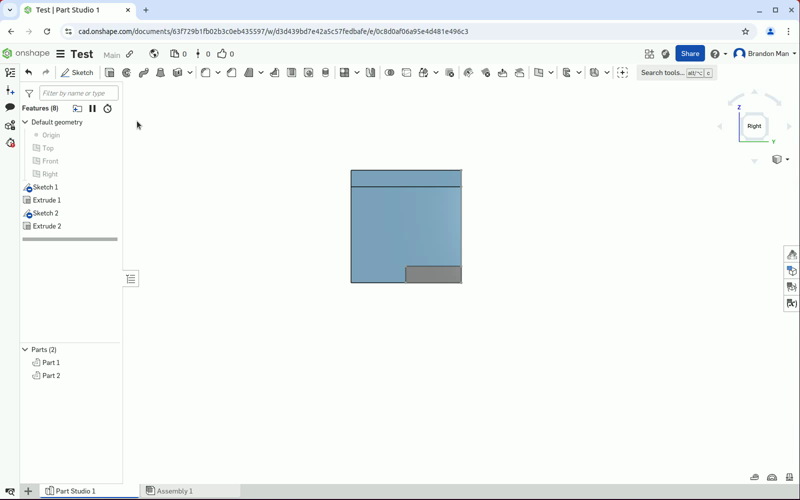
key(shift+7)
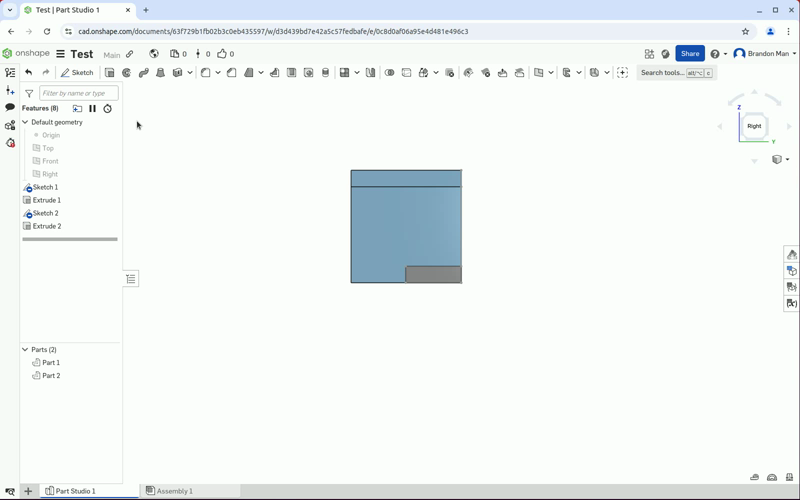
key(right, 2)
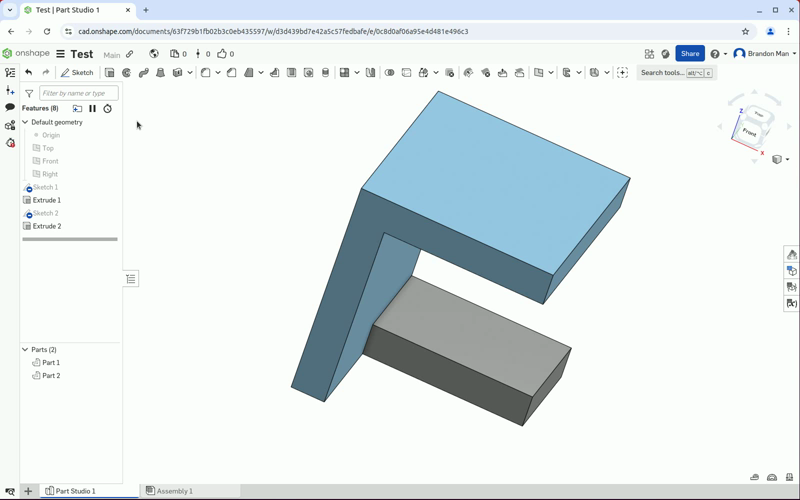
key(down, 2)
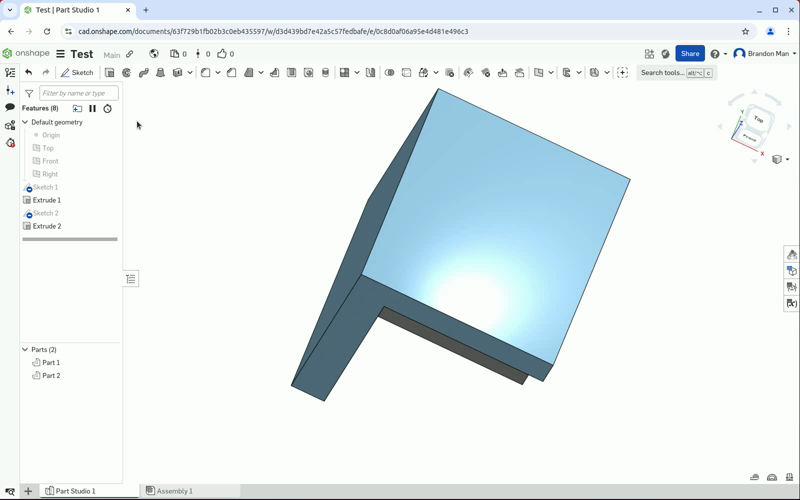
key(up, 2)
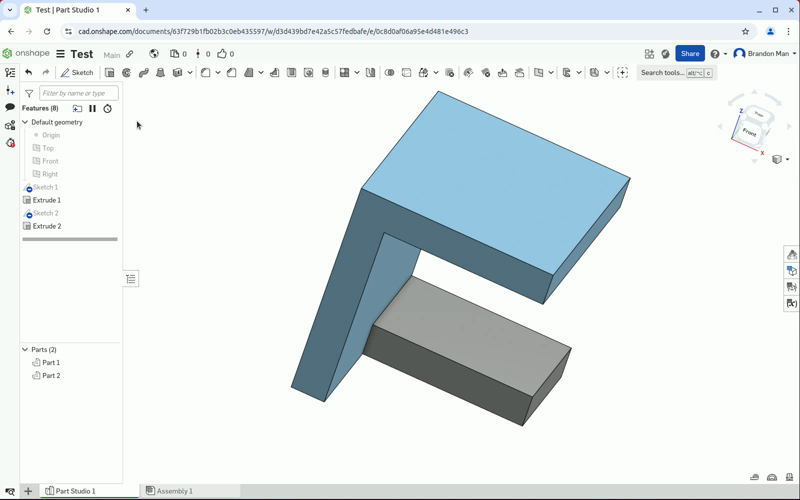
key(left, 2)
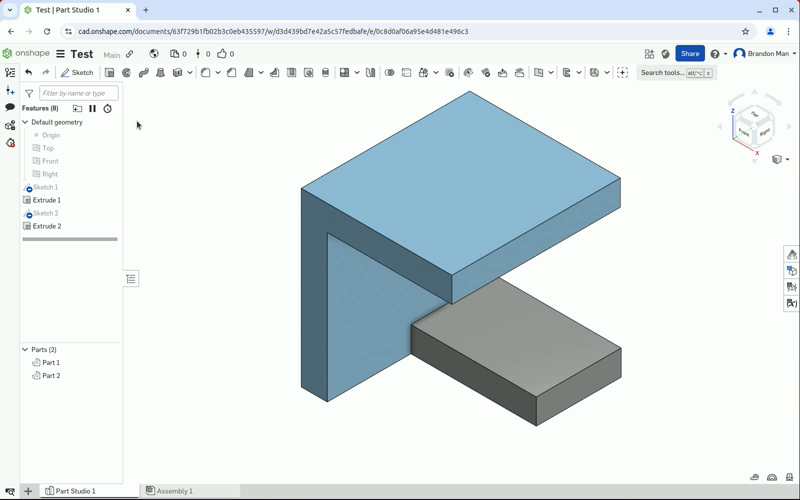
mouse_move(73, 189)
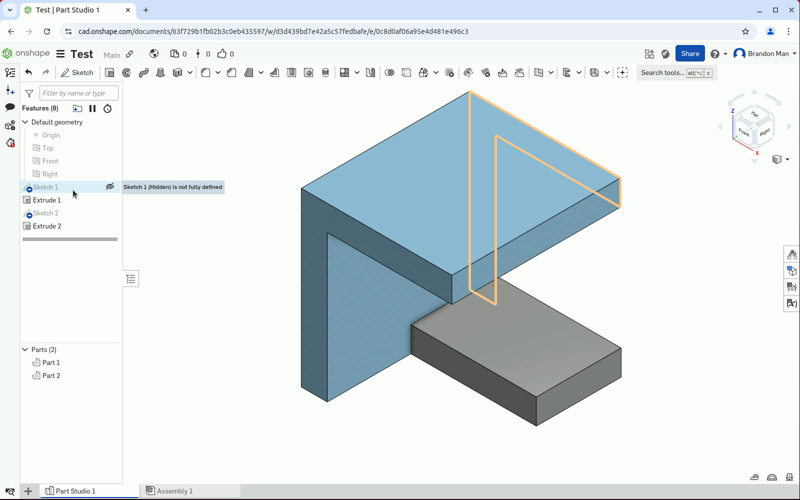
click(73, 189)